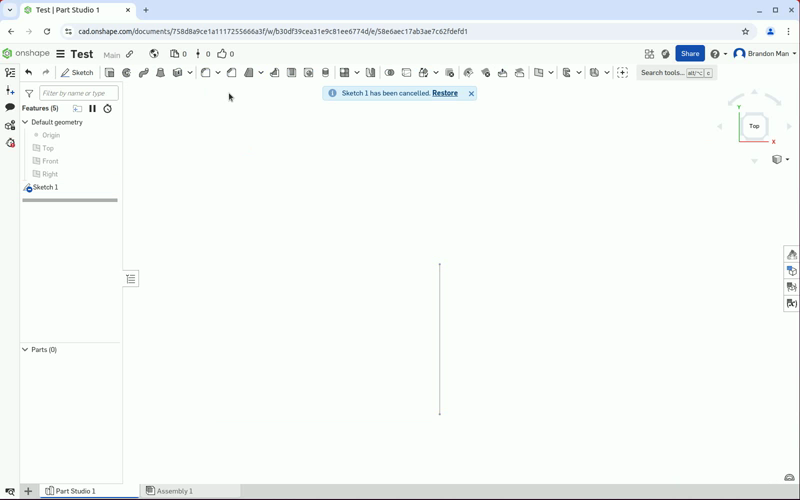
key(shift+h)
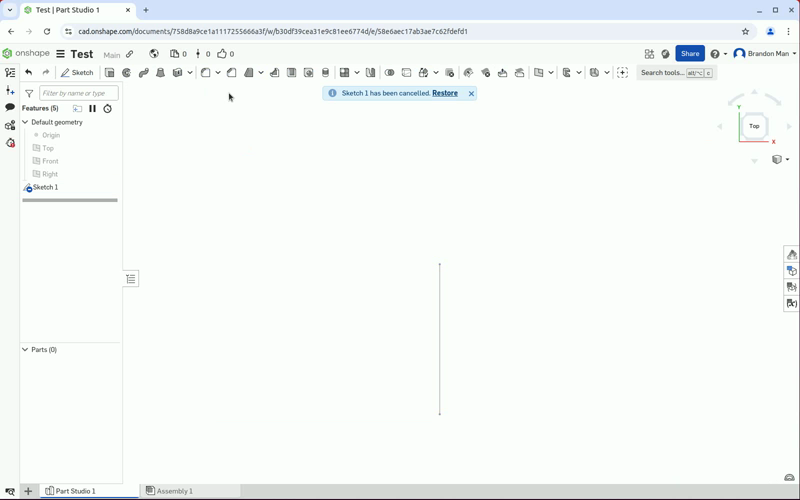
key(shift+s)
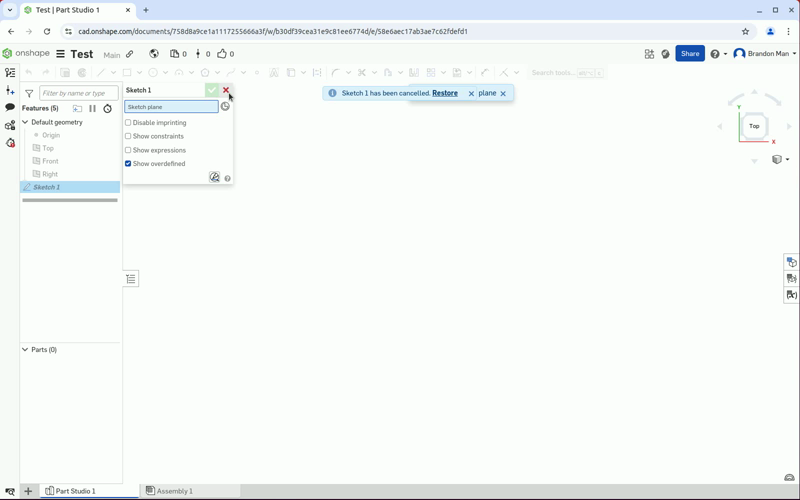
mouse_move(73, 150)
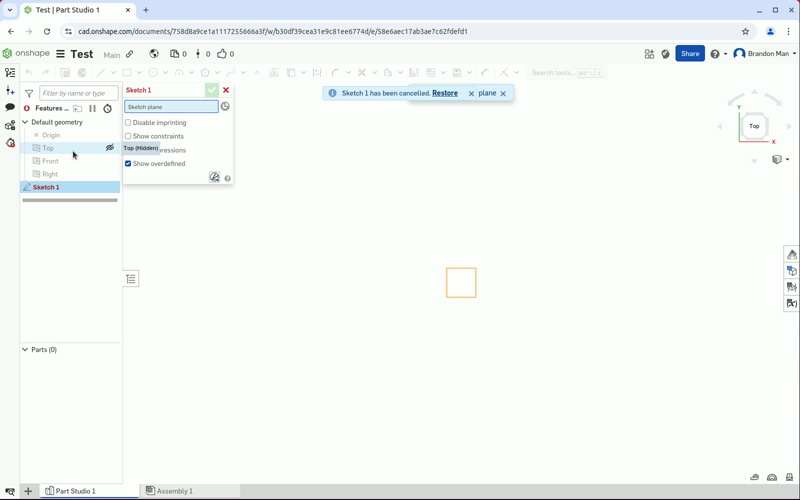
click(73, 150)
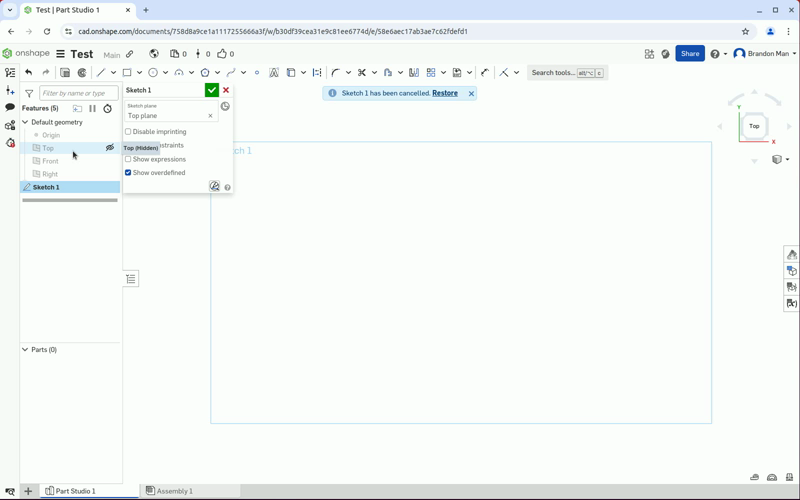
mouse_move(73, 352)
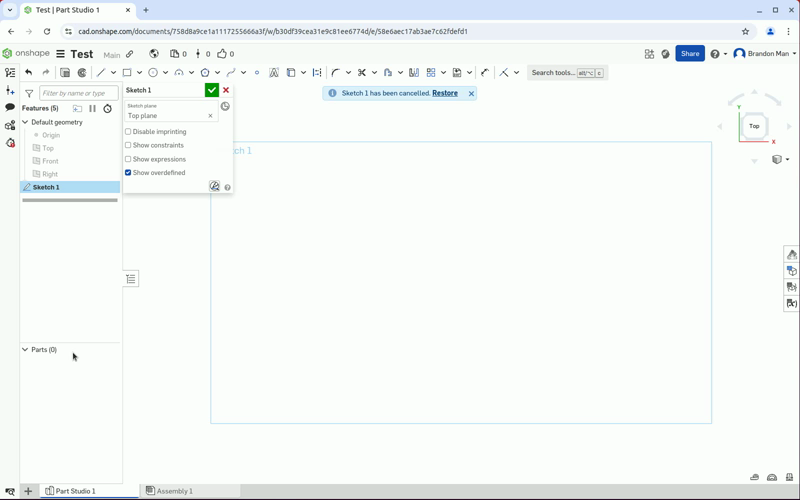
key(y)
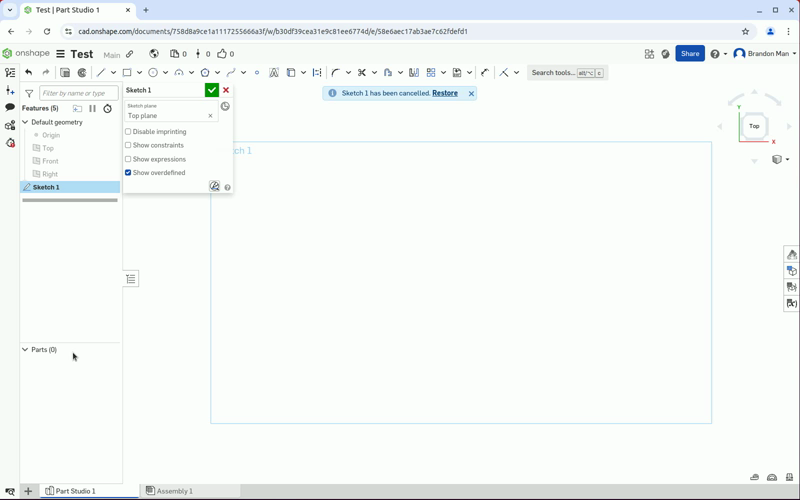
key(c)
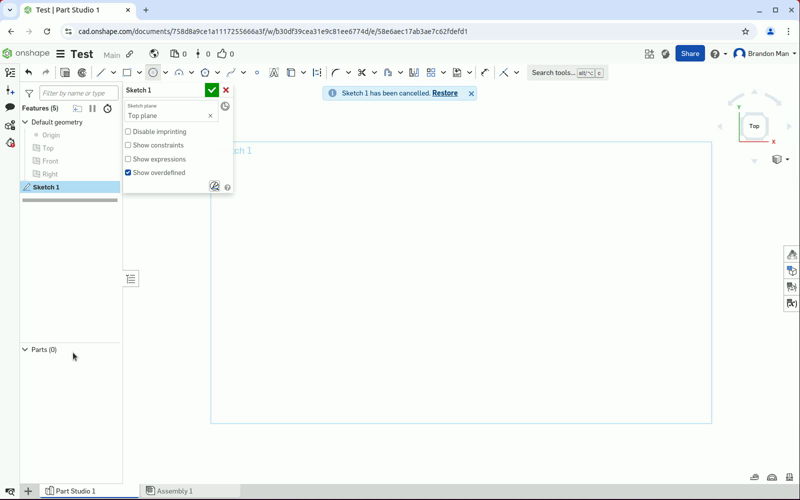
key_down(shift)
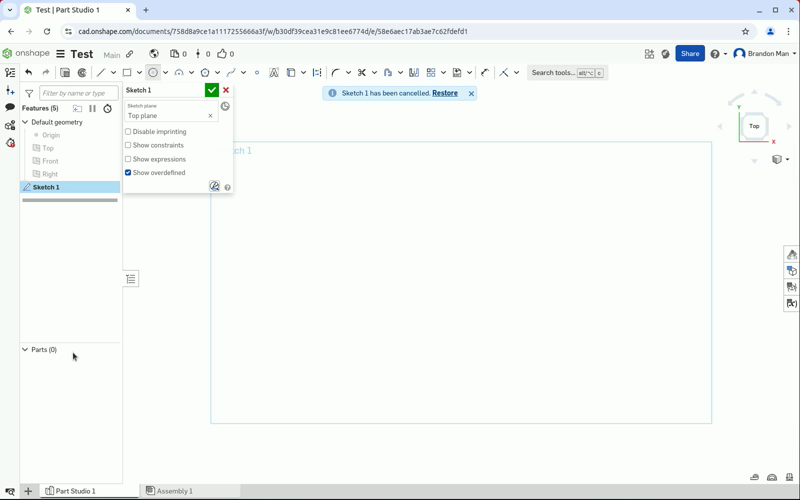
mouse_move(413, 268)
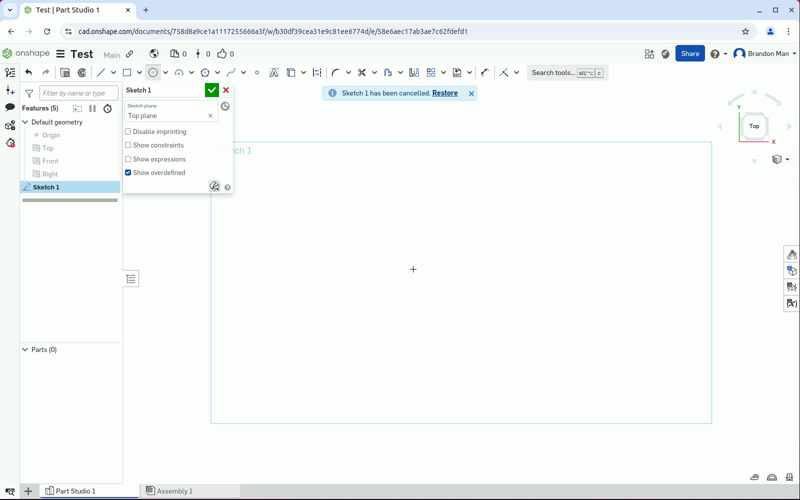
click(413, 268)
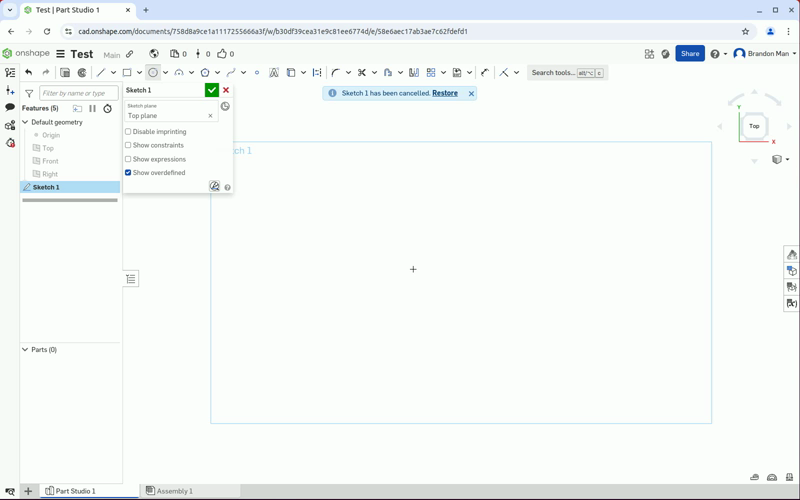
key_up(shift)
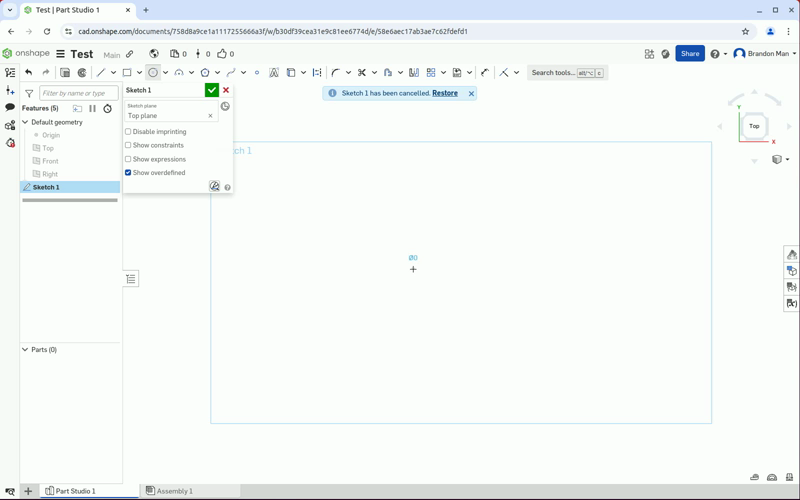
mouse_move(422, 268)
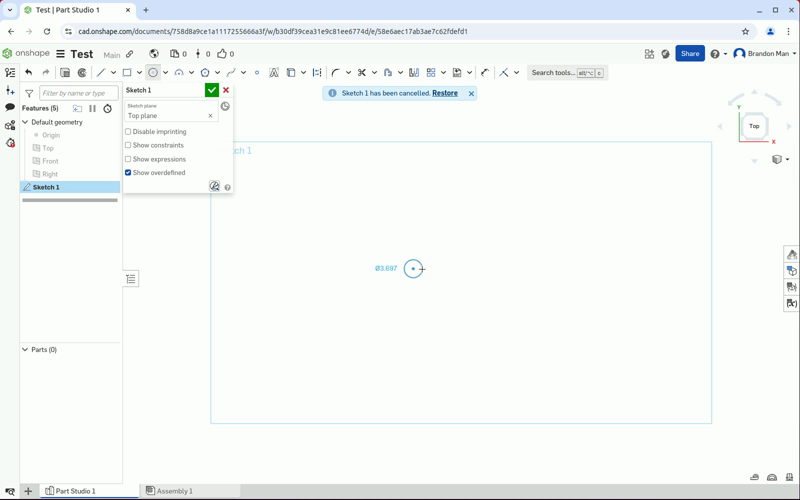
click(422, 268)
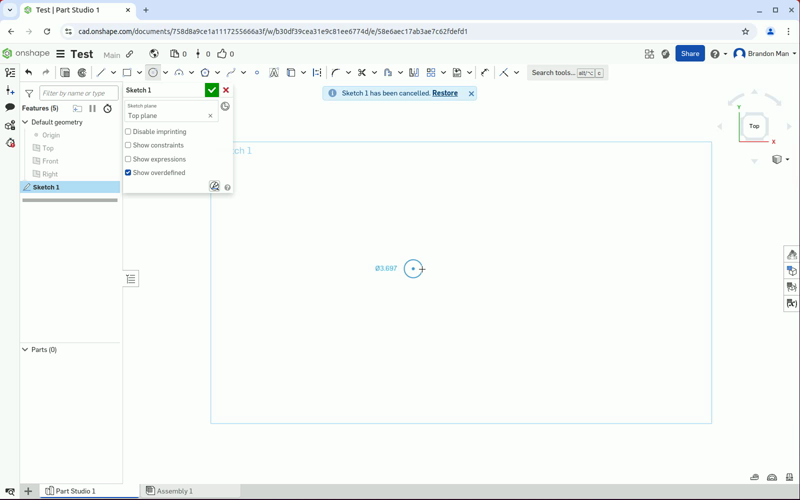
key(esc)
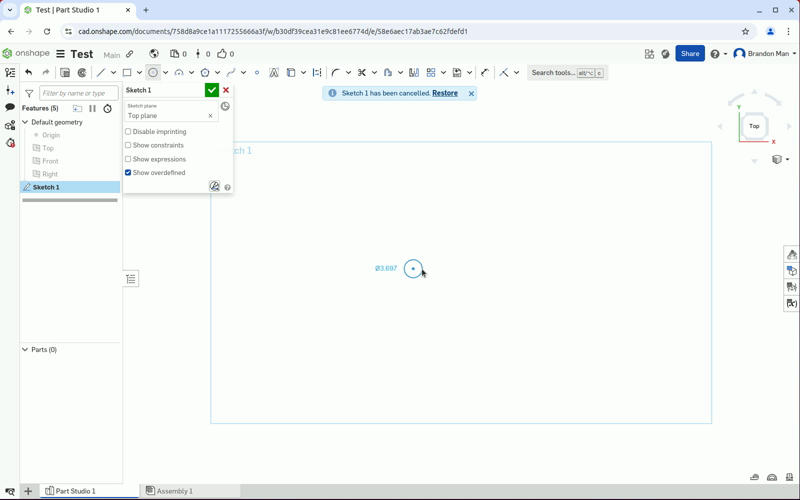
key(c)
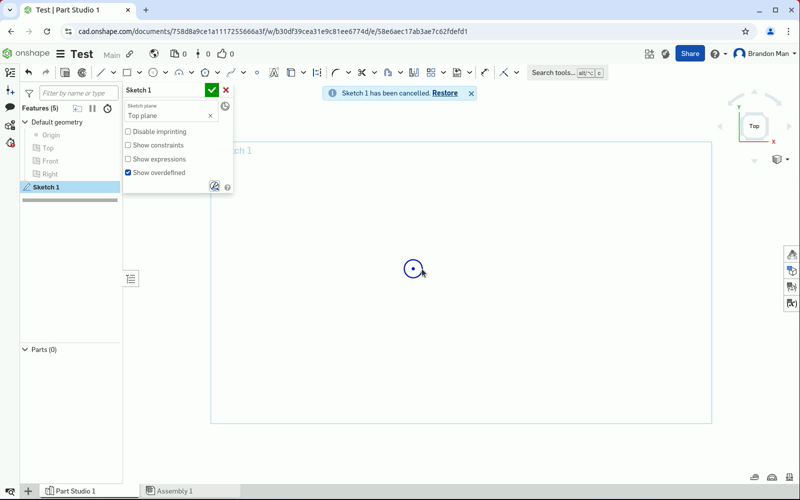
key_down(shift)
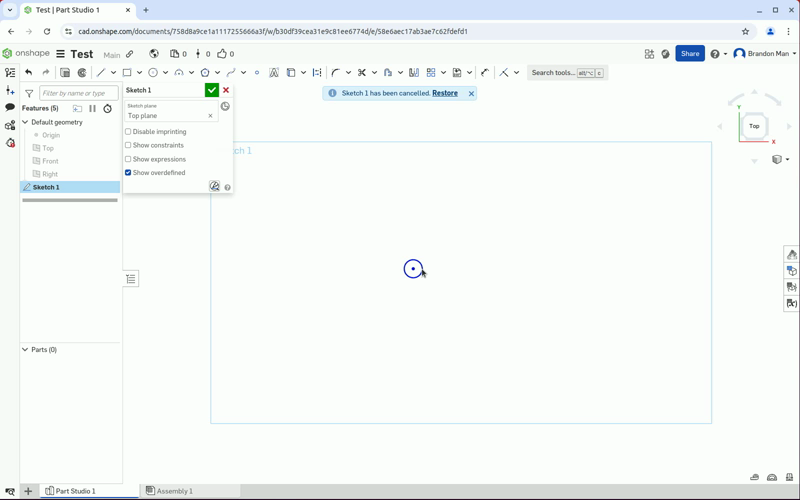
mouse_move(413, 268)
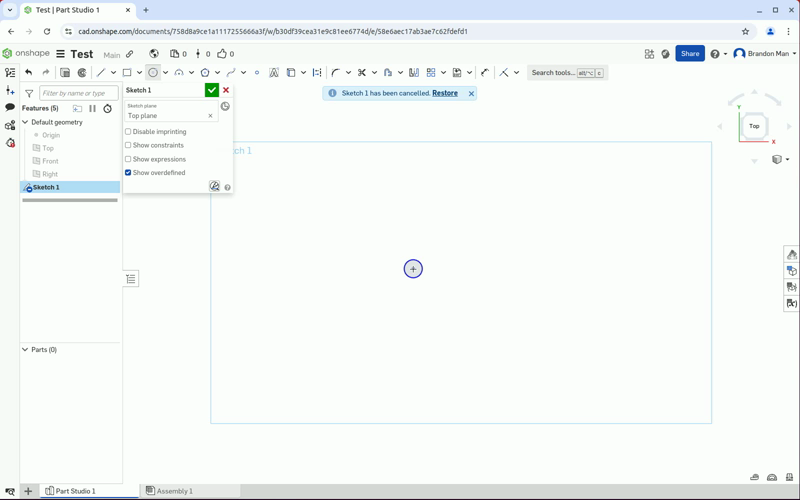
click(413, 268)
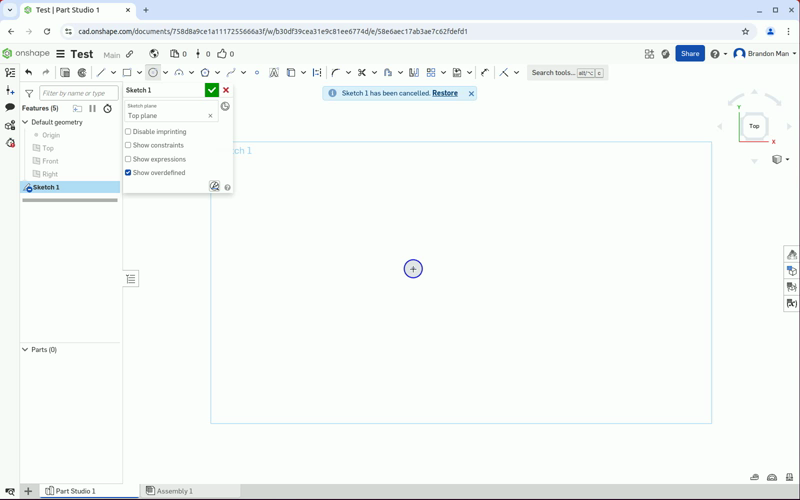
key_up(shift)
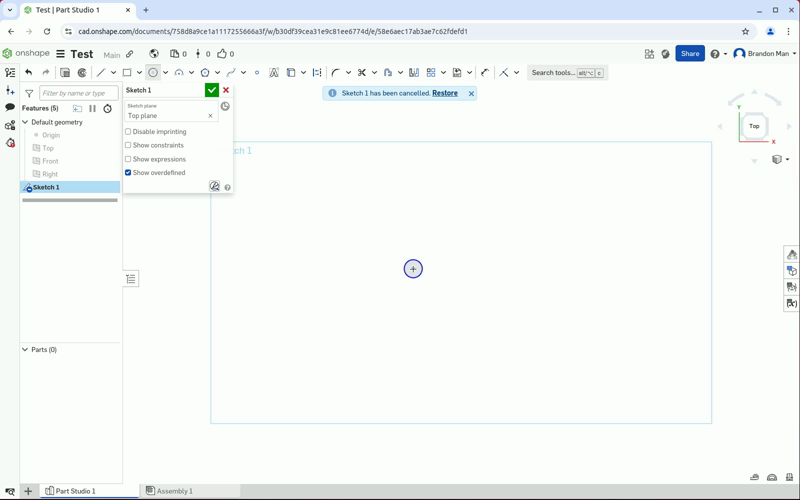
mouse_move(418, 268)
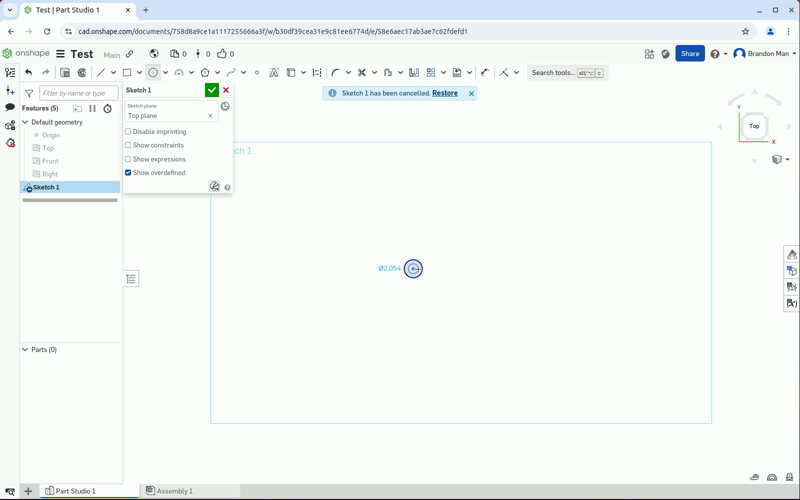
scroll(6)
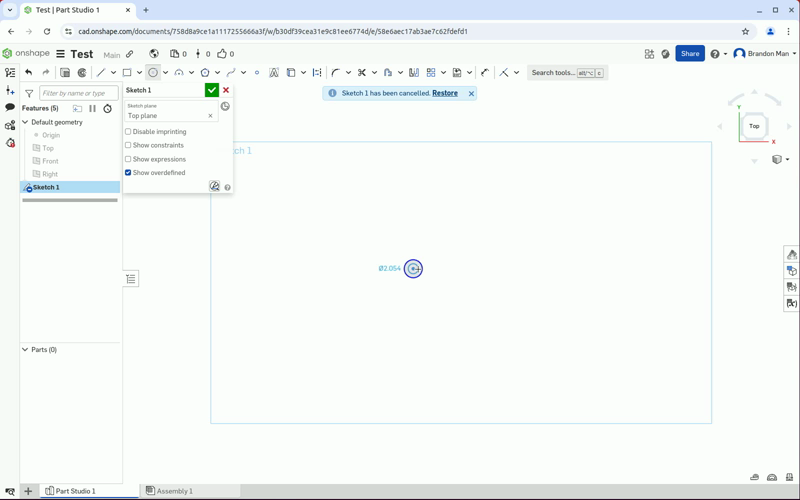
scroll(6)
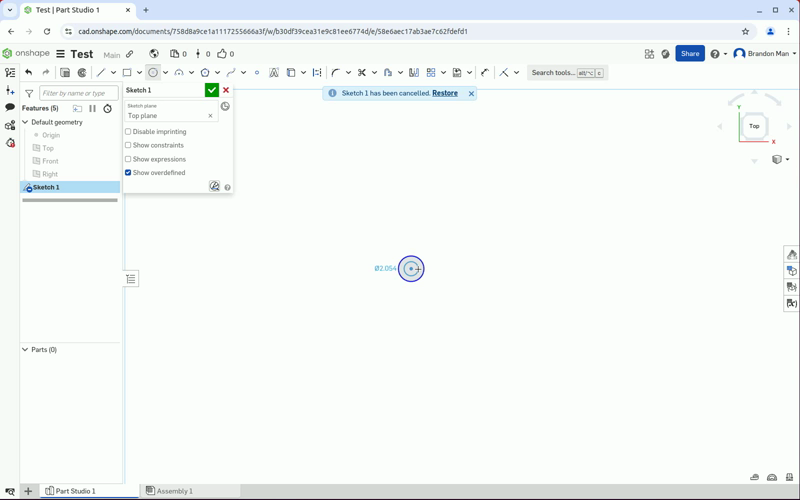
scroll(6)
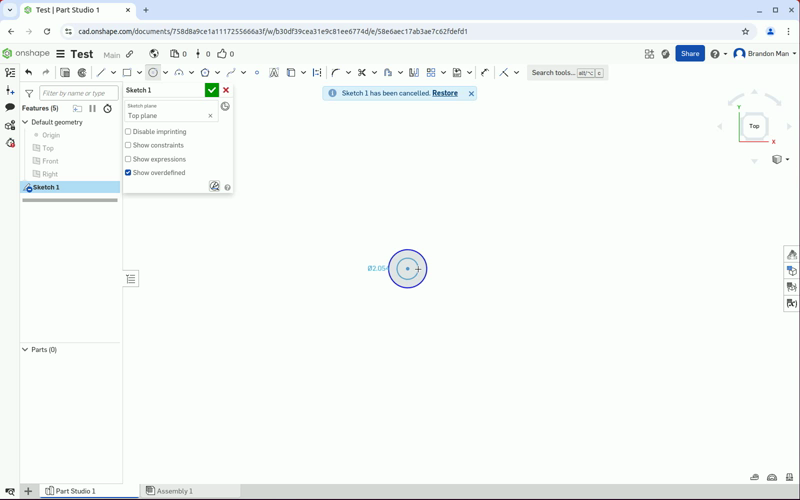
scroll(6)
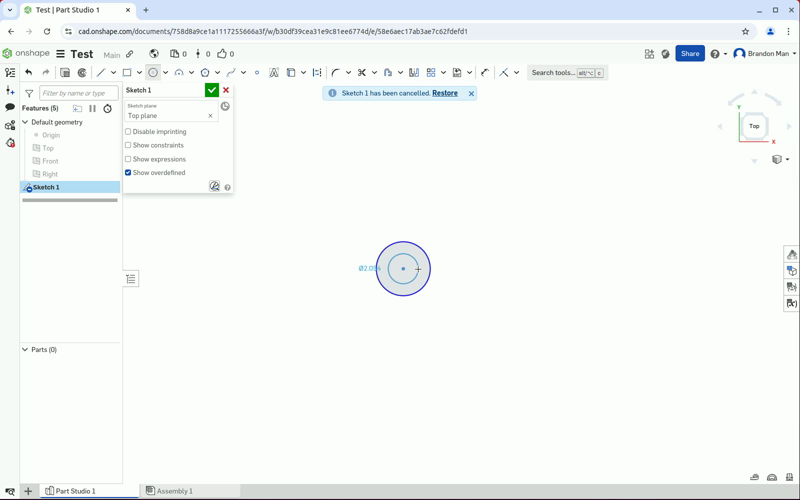
scroll(6)
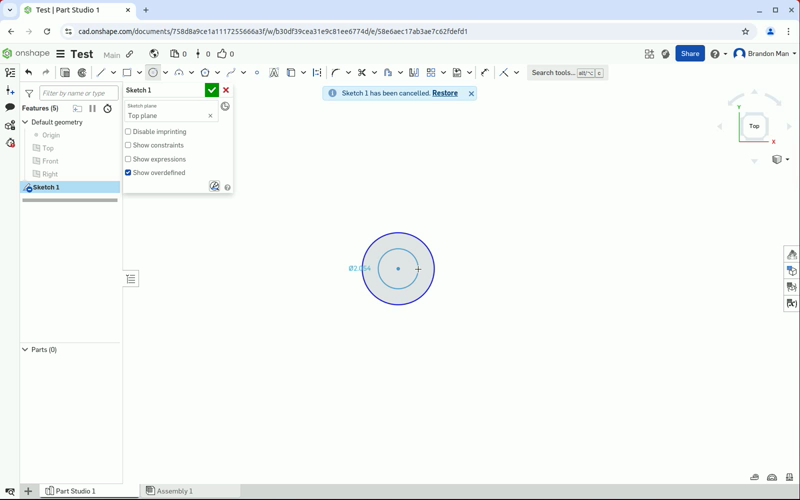
scroll(6)
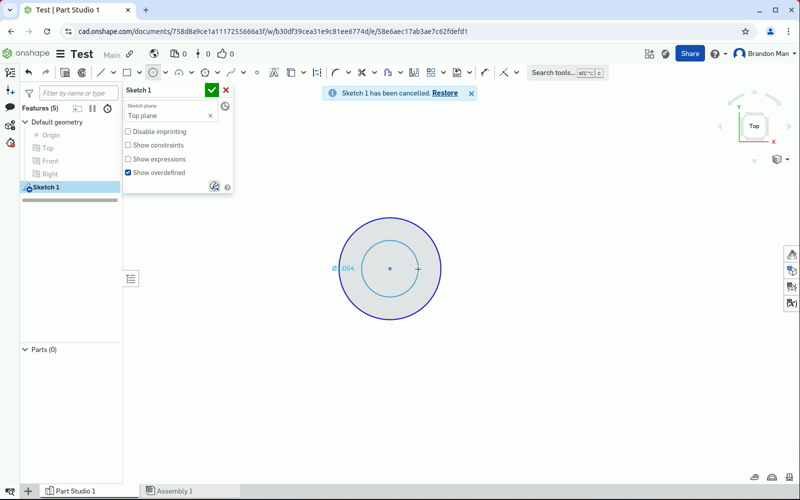
scroll(6)
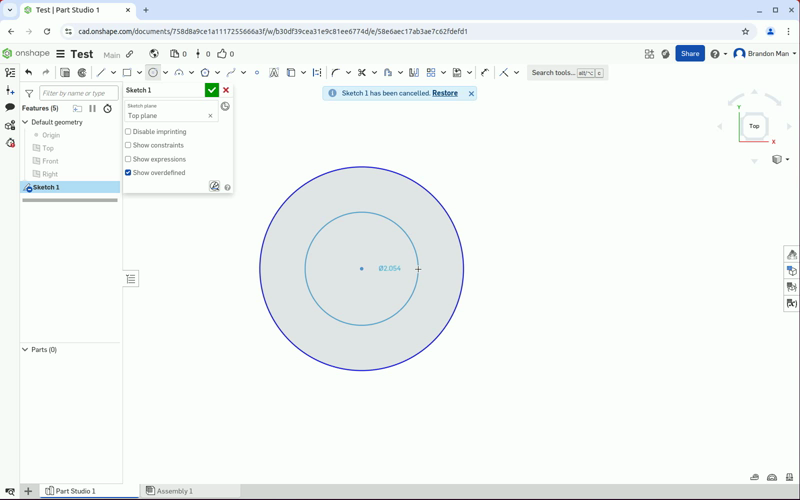
click(418, 268)
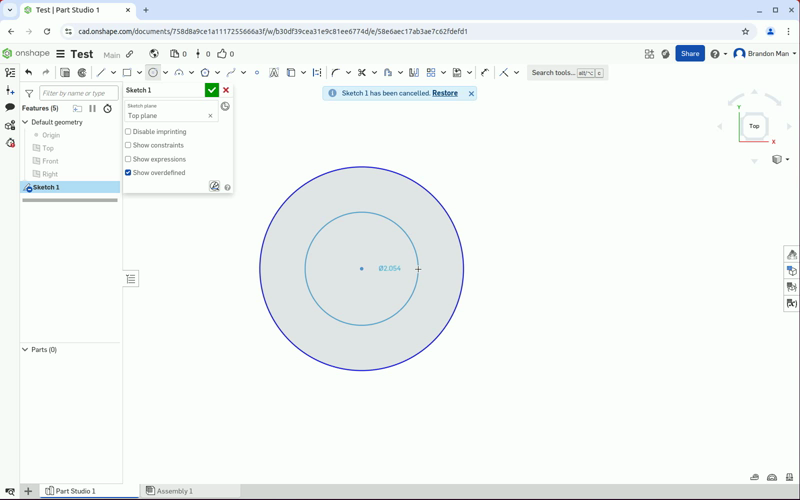
scroll(-6)
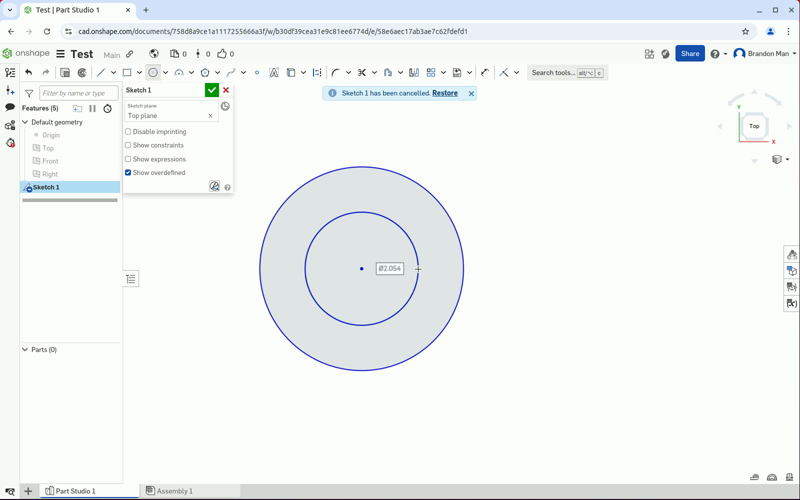
scroll(-6)
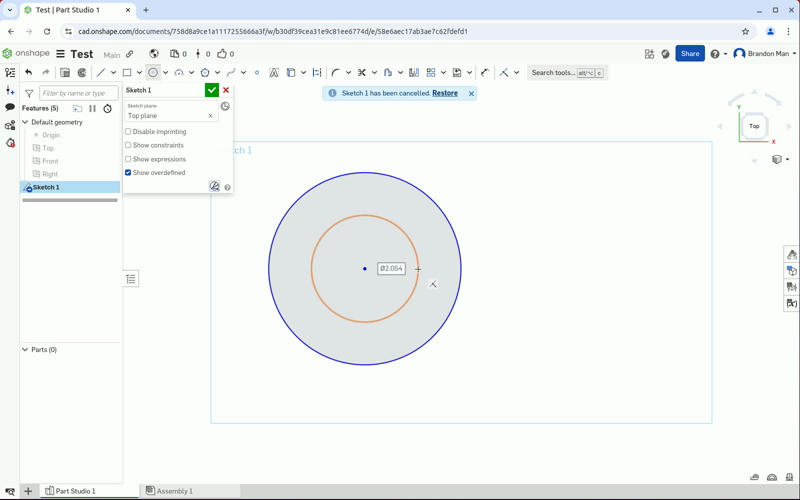
scroll(-6)
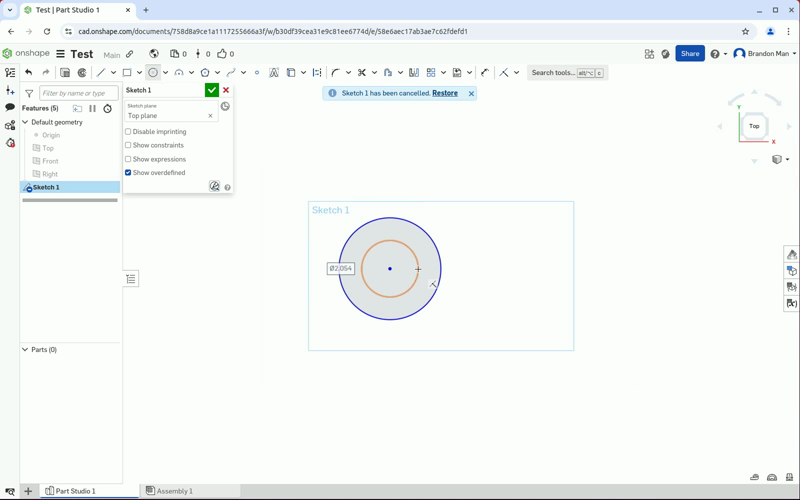
scroll(-6)
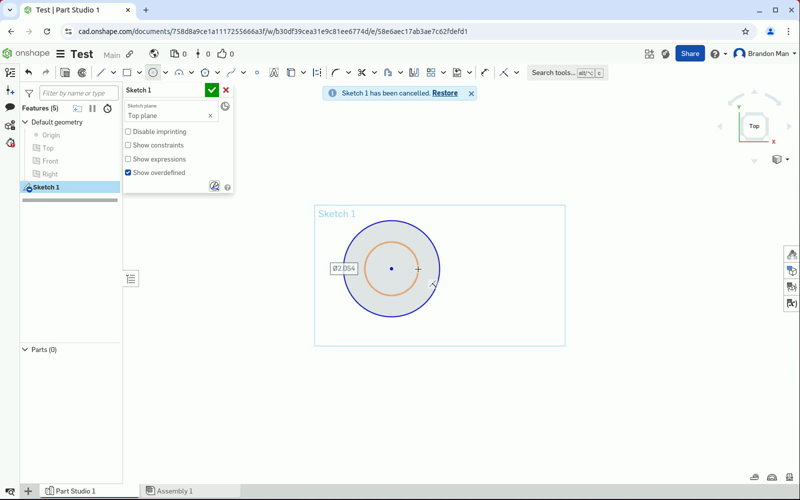
scroll(-6)
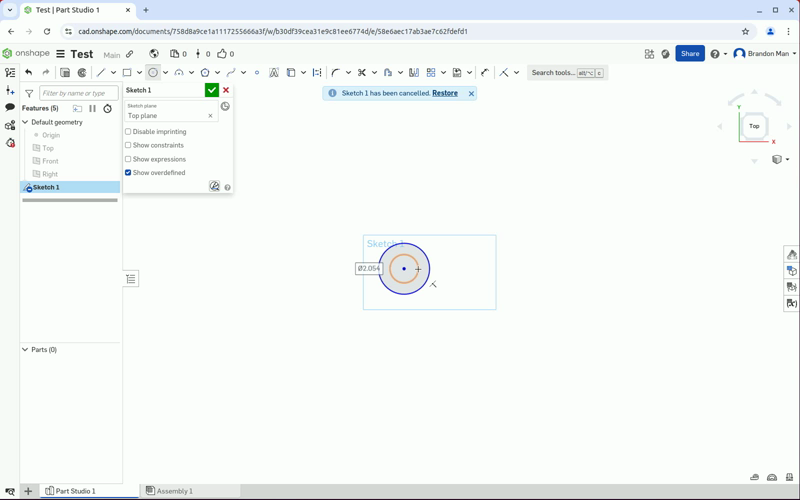
scroll(-6)
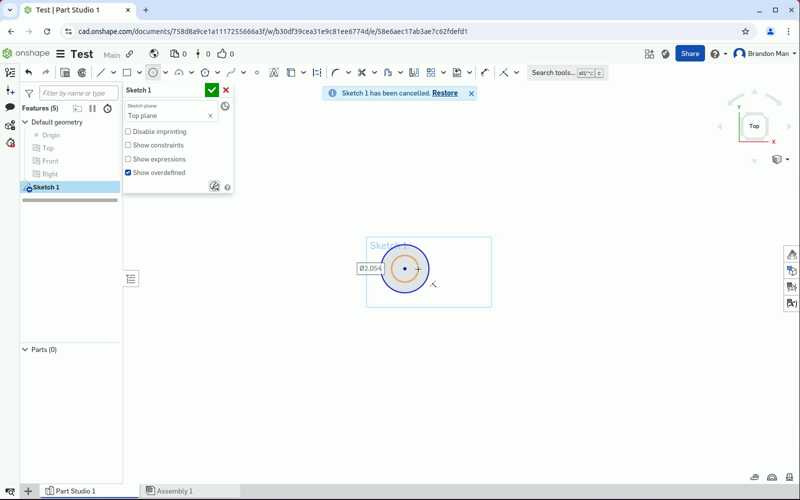
scroll(-6)
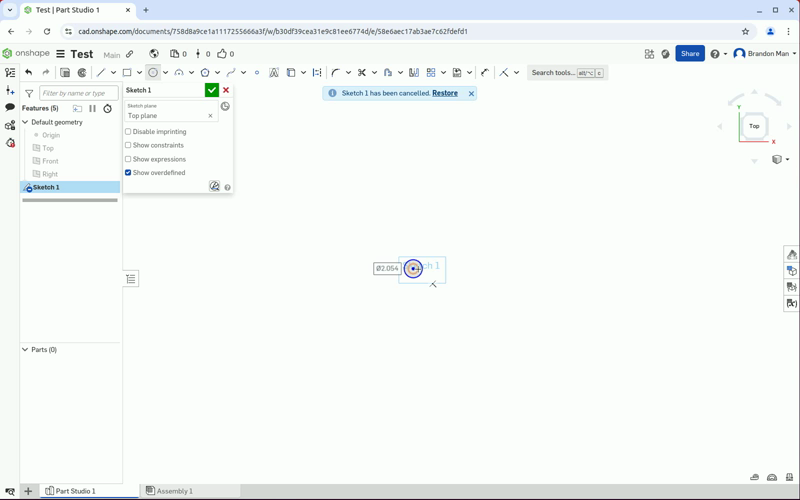
key(esc)
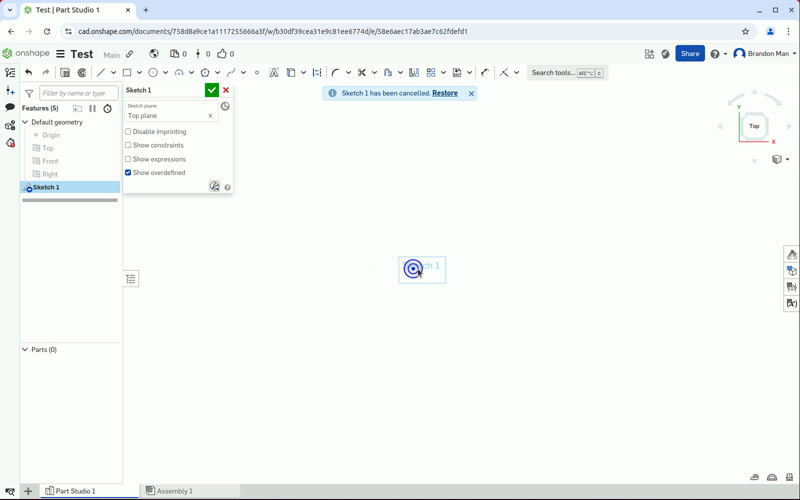
mouse_move(411, 274)
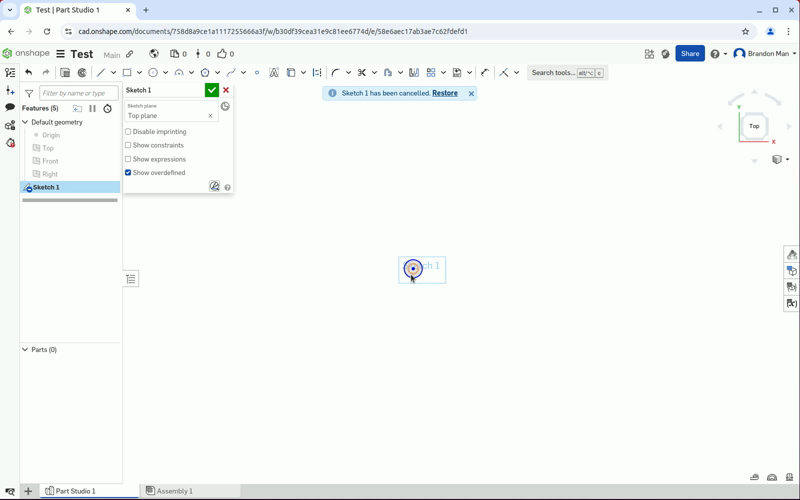
scroll(6)
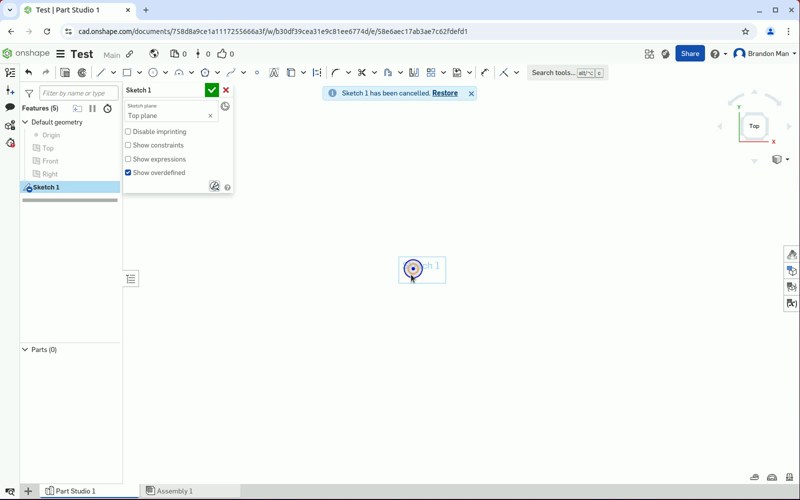
scroll(6)
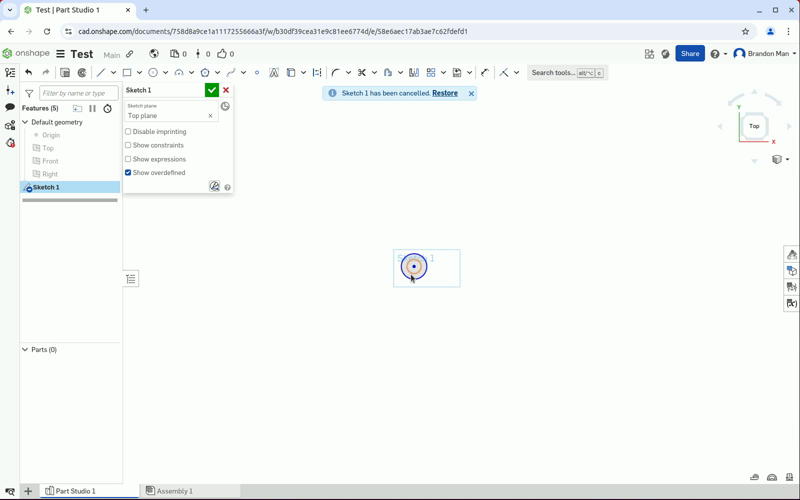
scroll(6)
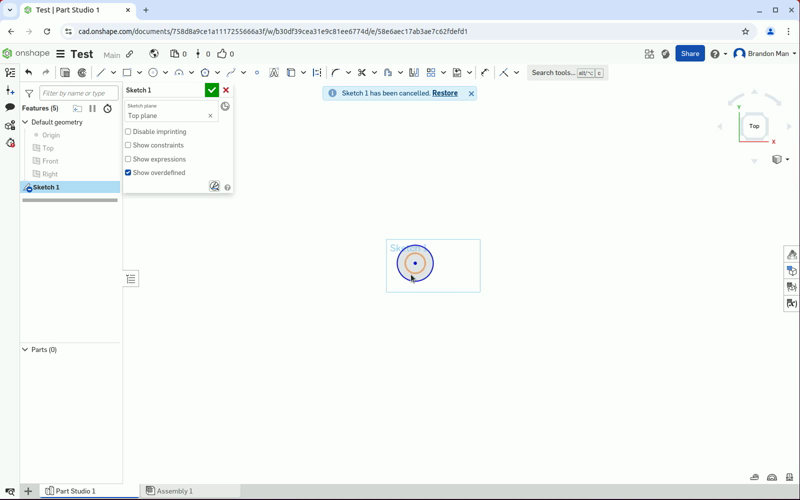
scroll(6)
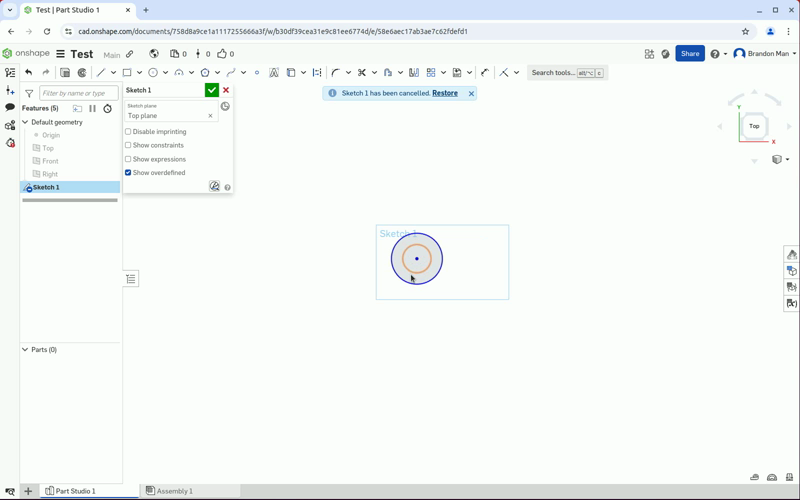
scroll(6)
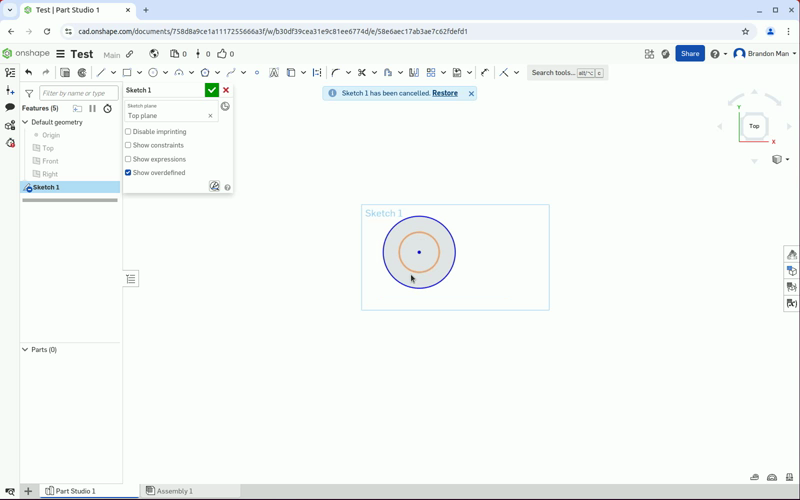
scroll(6)
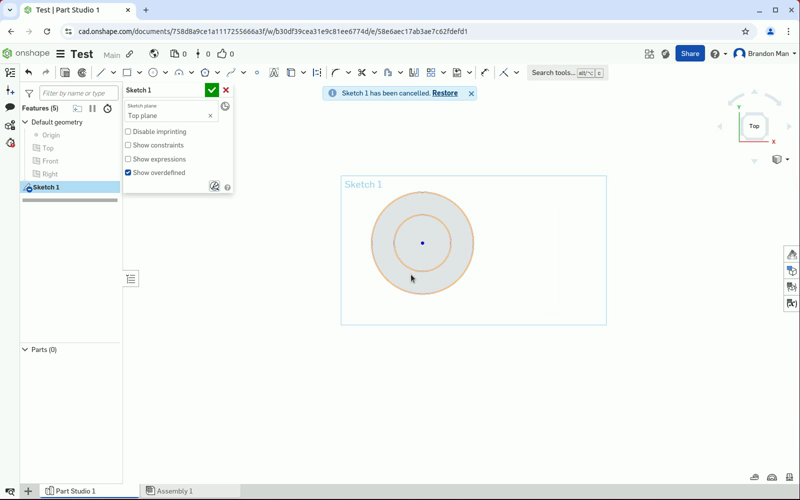
scroll(6)
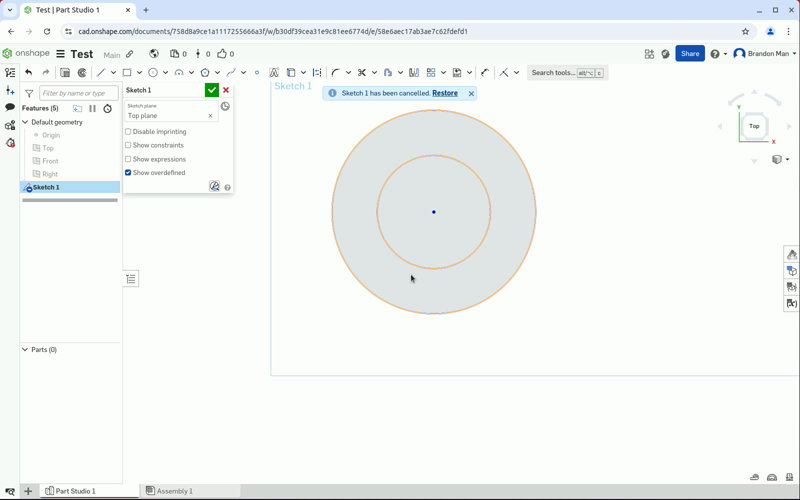
click(411, 274)
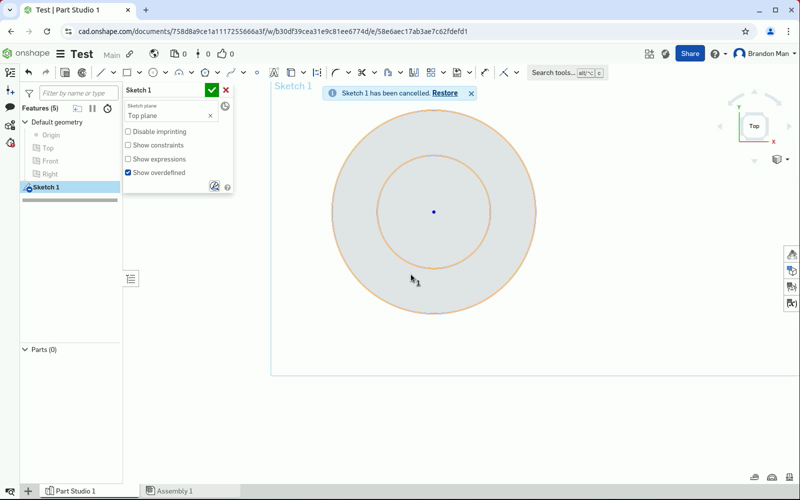
scroll(-6)
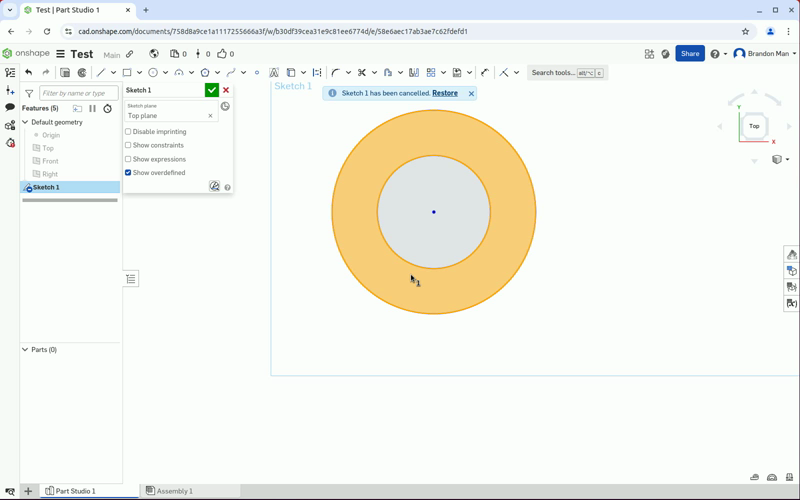
scroll(-6)
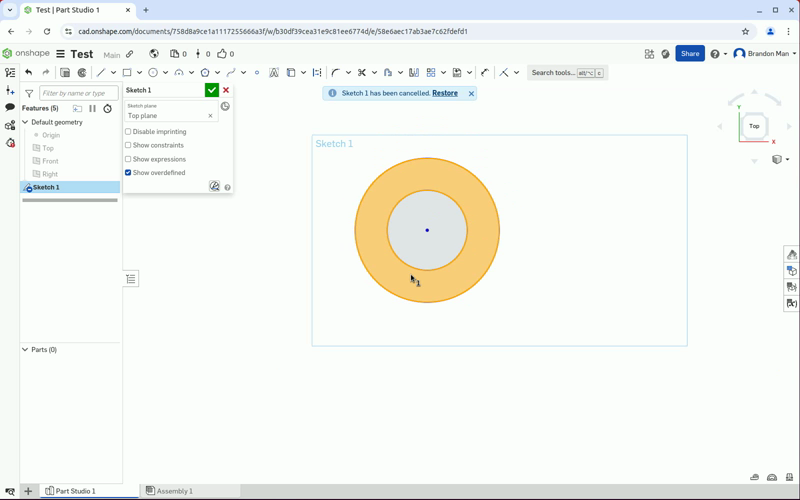
scroll(-6)
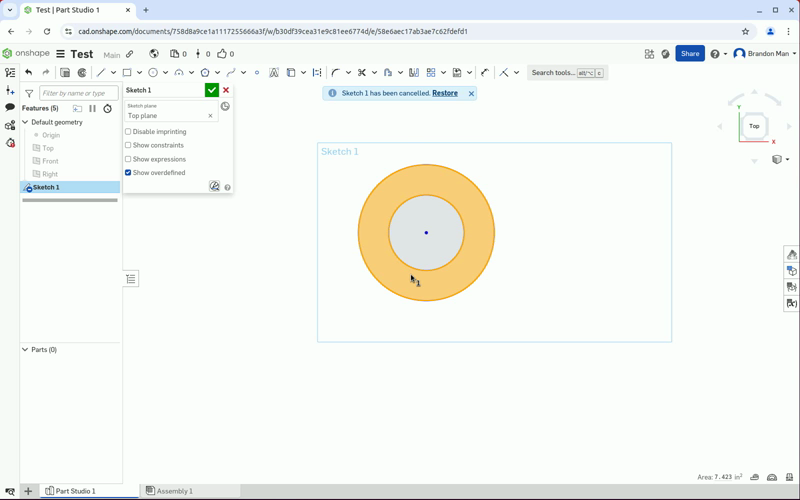
scroll(-6)
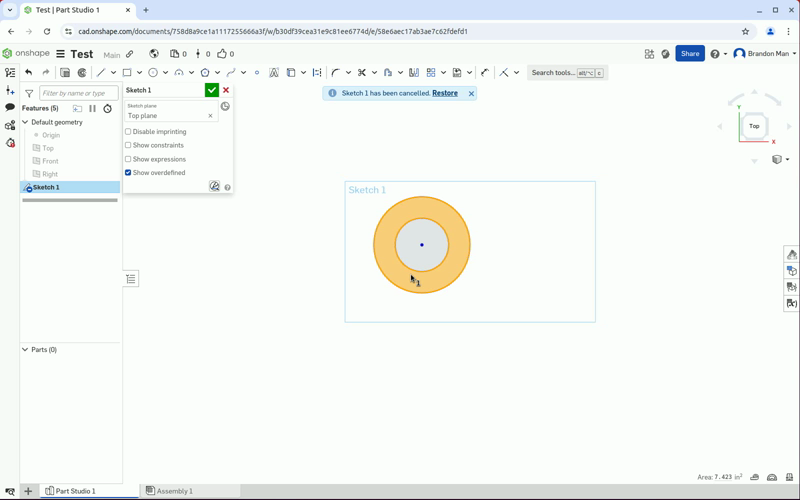
scroll(-6)
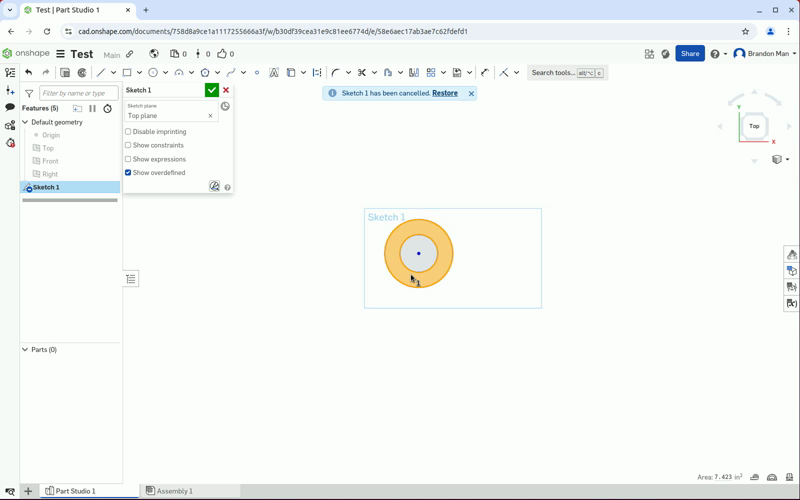
scroll(-6)
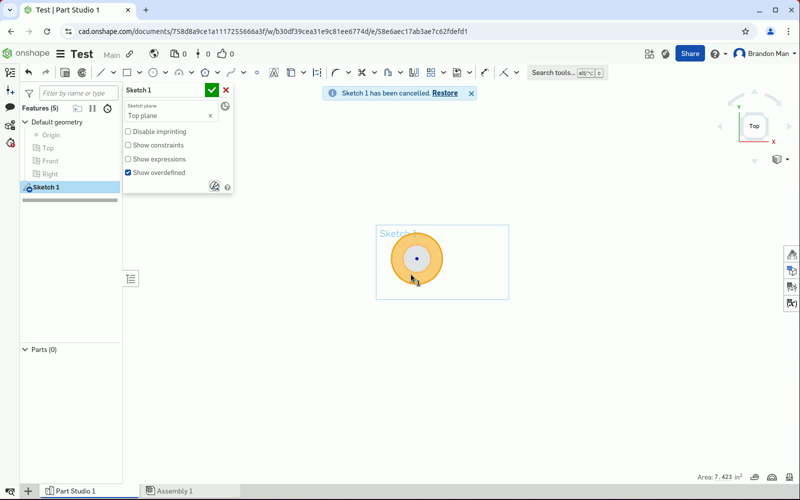
scroll(-6)
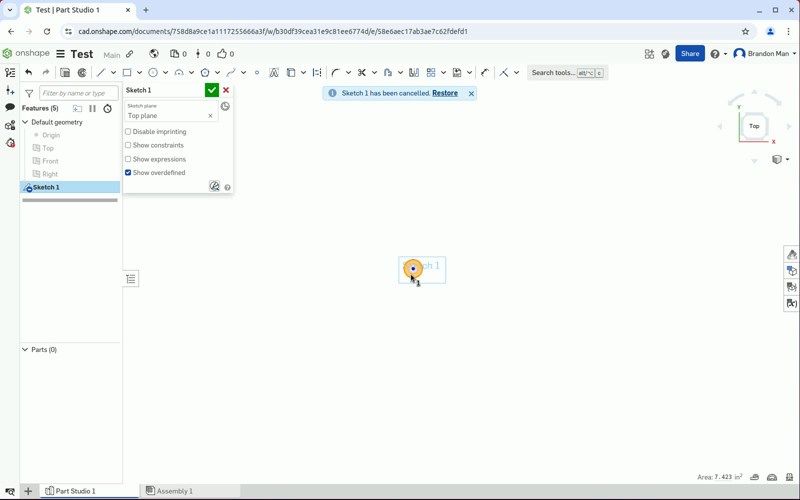
mouse_move(73, 352)
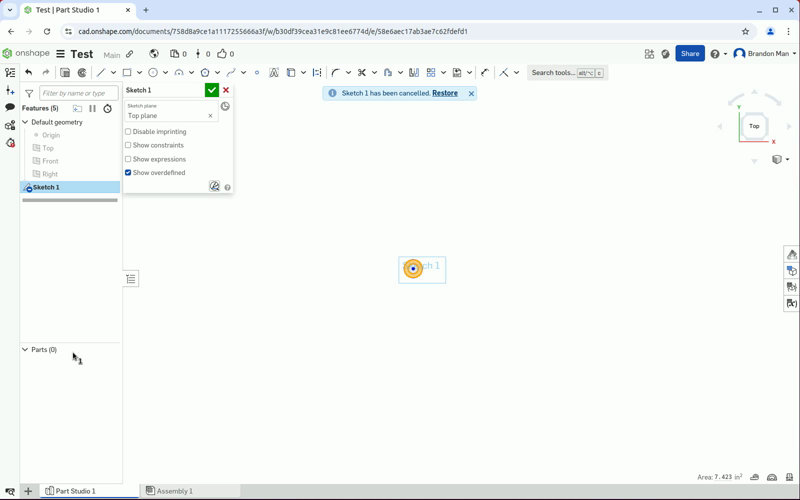
key(shift+y)
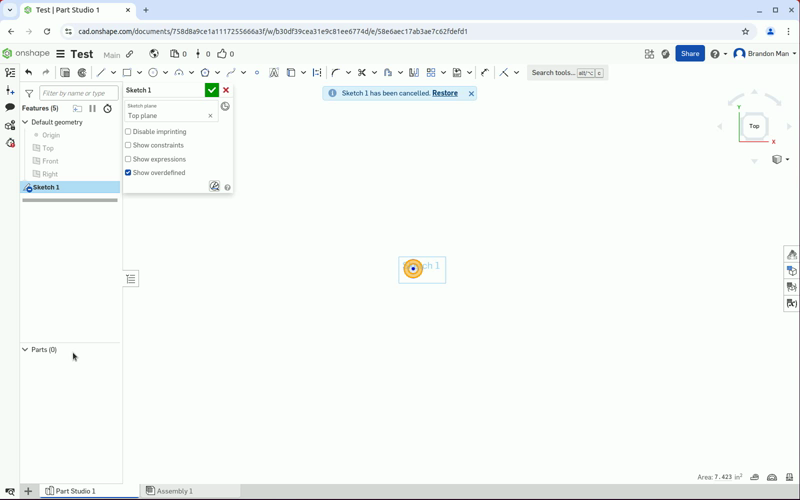
key(shift+e)
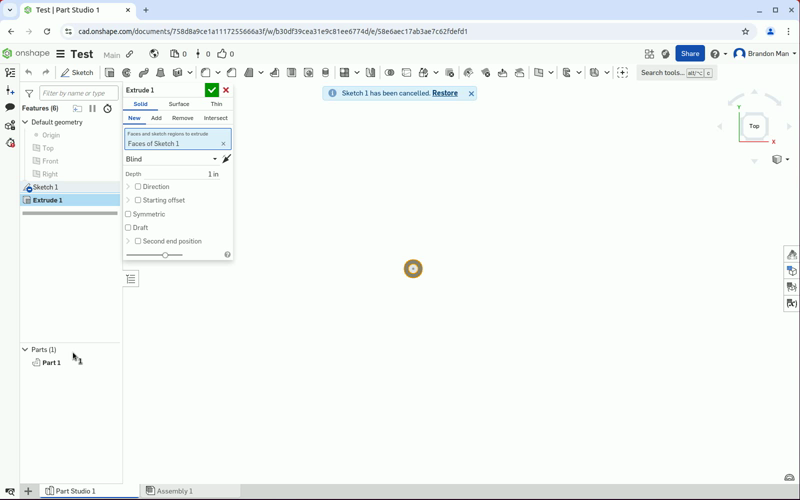
mouse_move(143, 106)
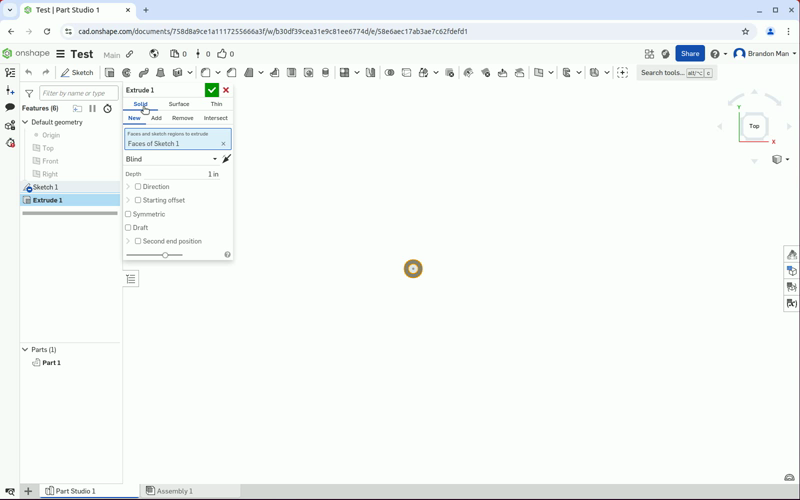
click(143, 106)
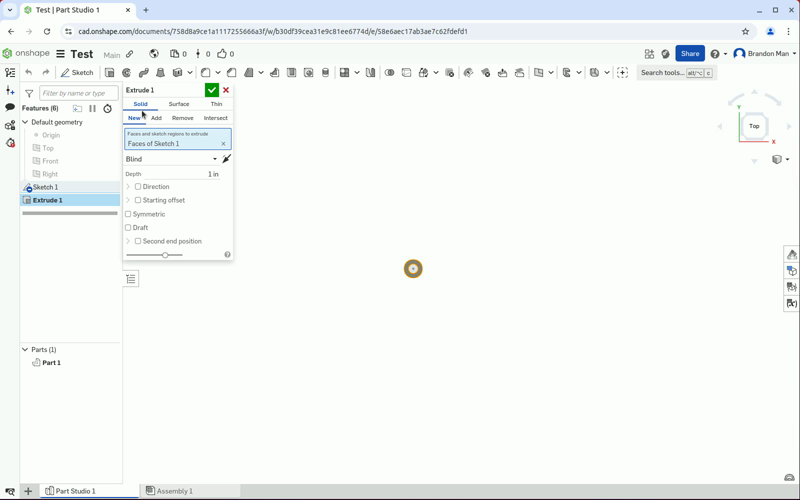
mouse_move(137, 120)
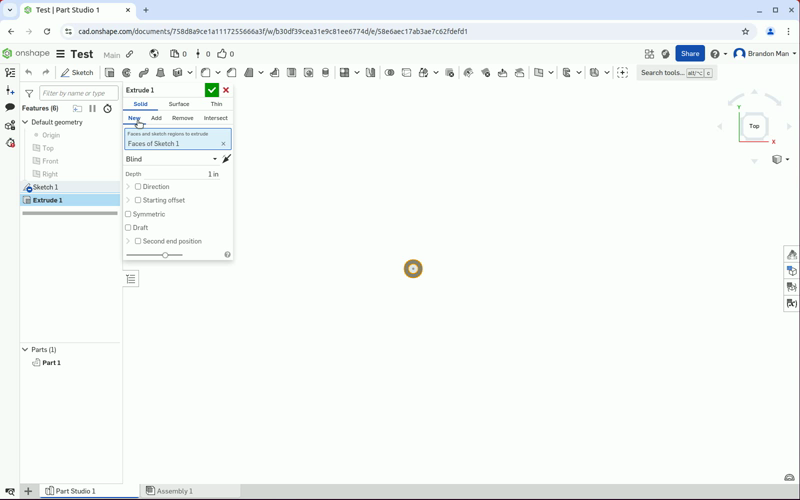
click(137, 120)
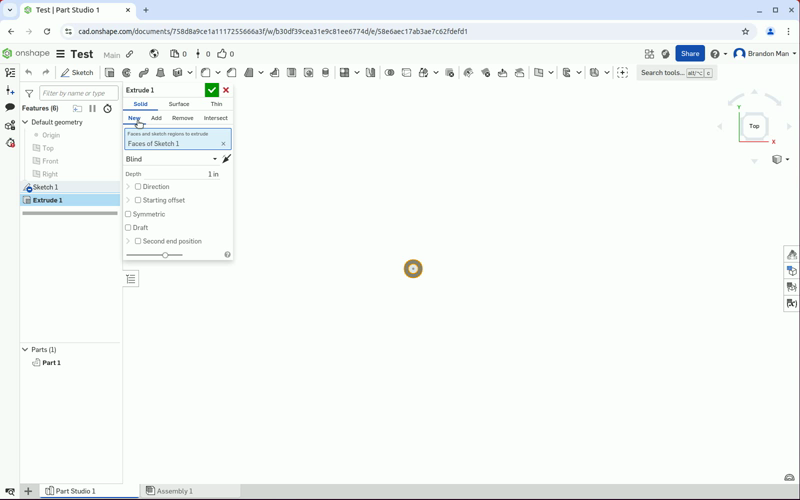
key(tab, 4)
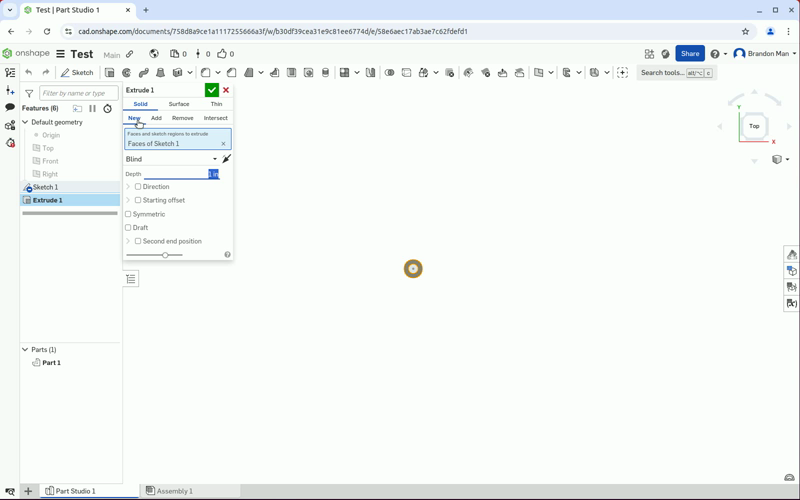
text(23.108)
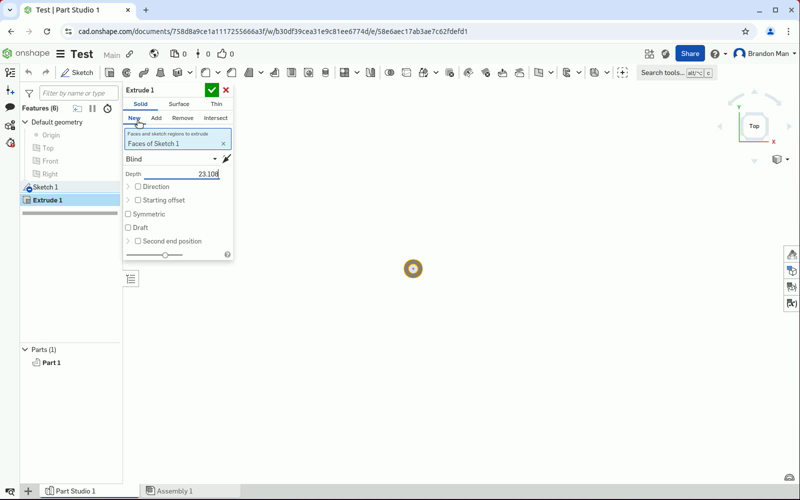
key(enter)
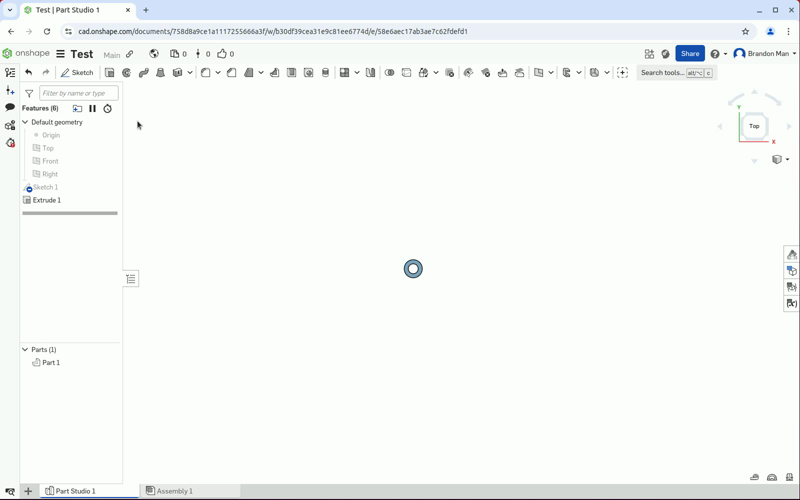
key(shift+h)
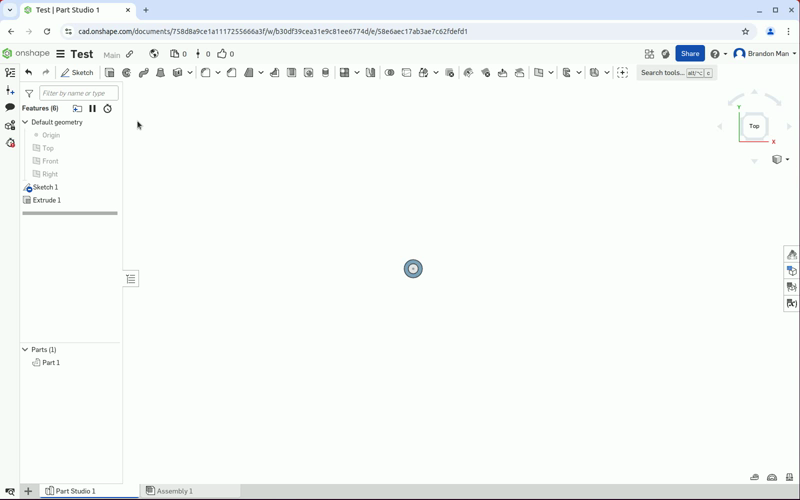
key(shift+h)
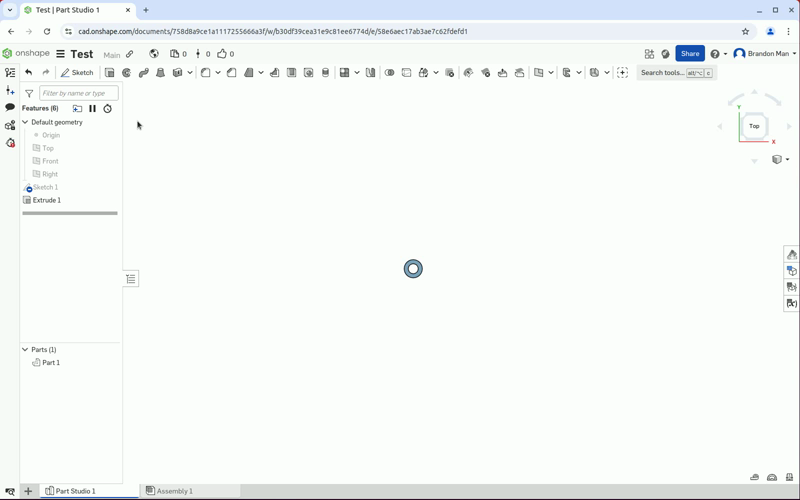
mouse_move(73, 189)
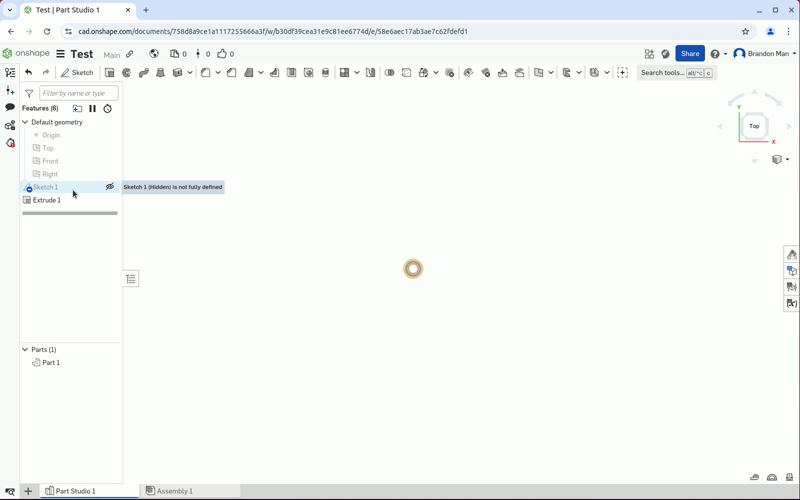
click(73, 189)
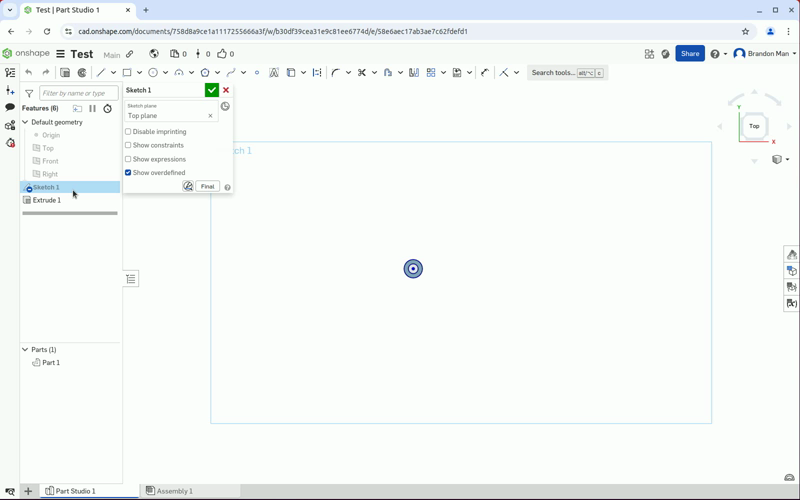
mouse_move(229, 92)
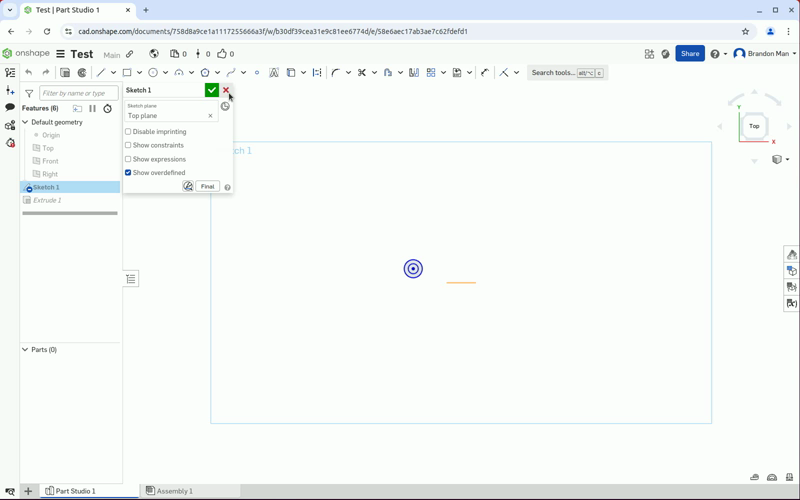
click(229, 92)
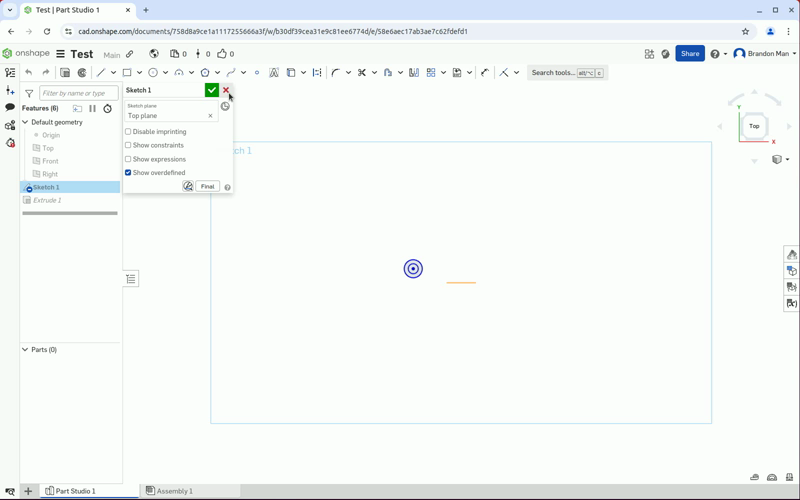
key(shift+s)
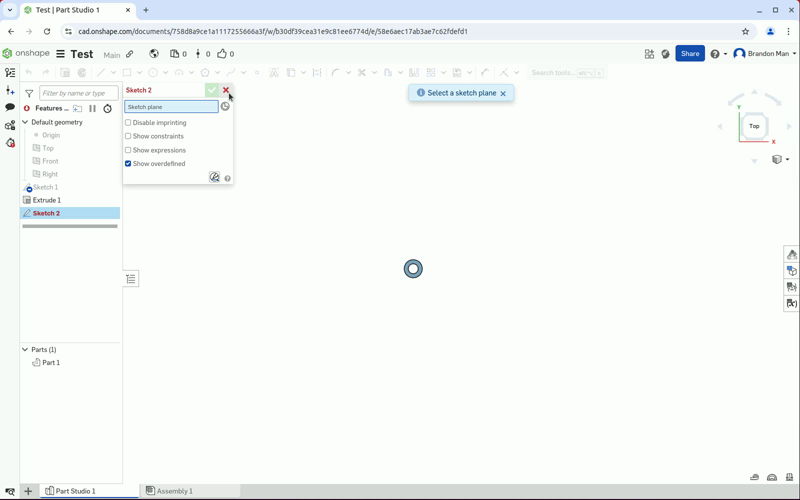
mouse_move(73, 150)
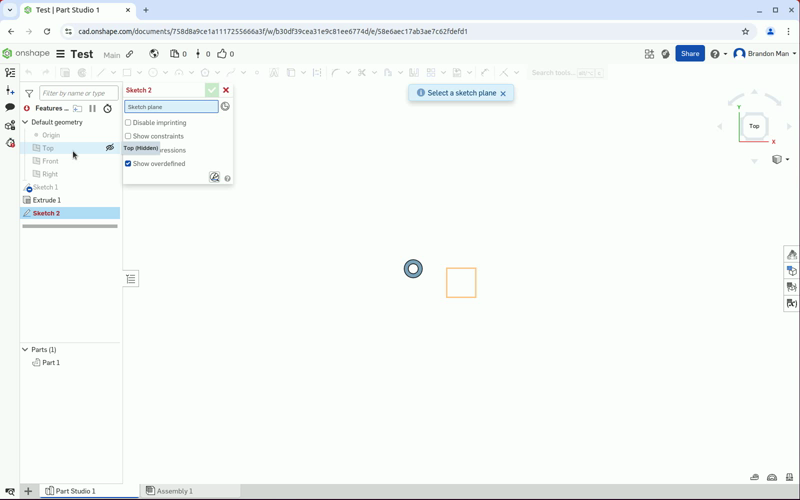
click(73, 150)
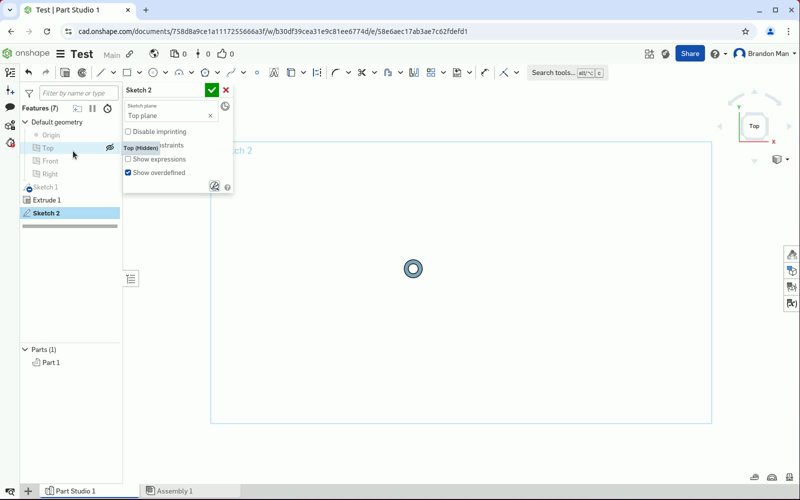
mouse_move(73, 352)
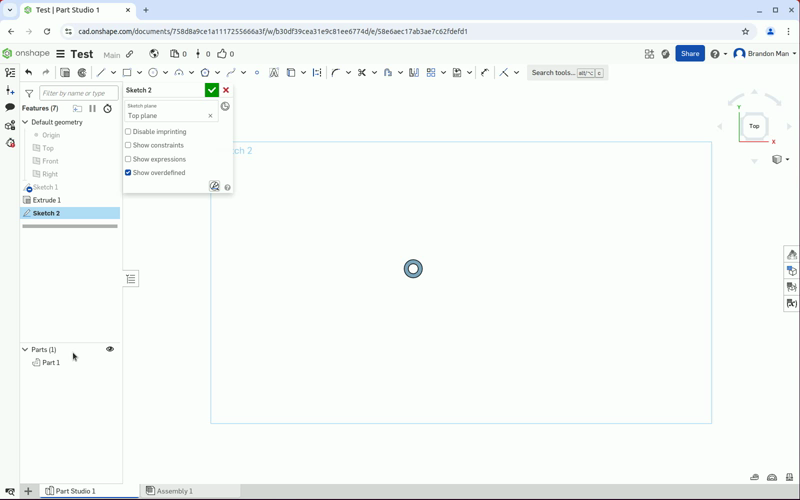
key(y)
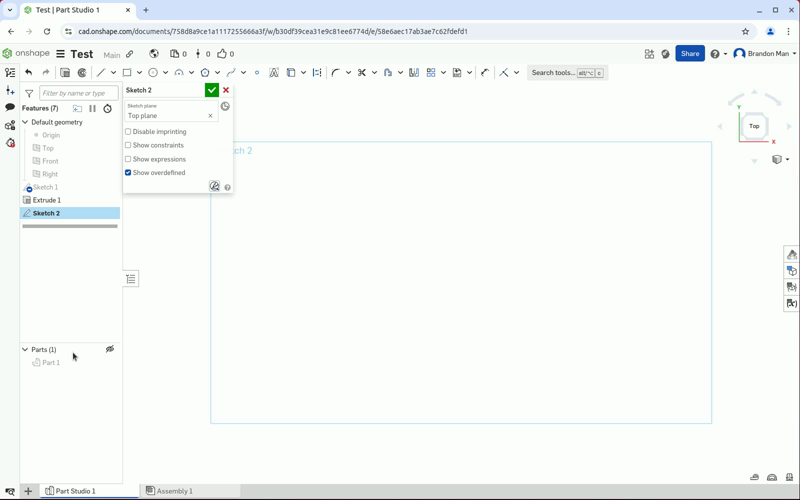
key(c)
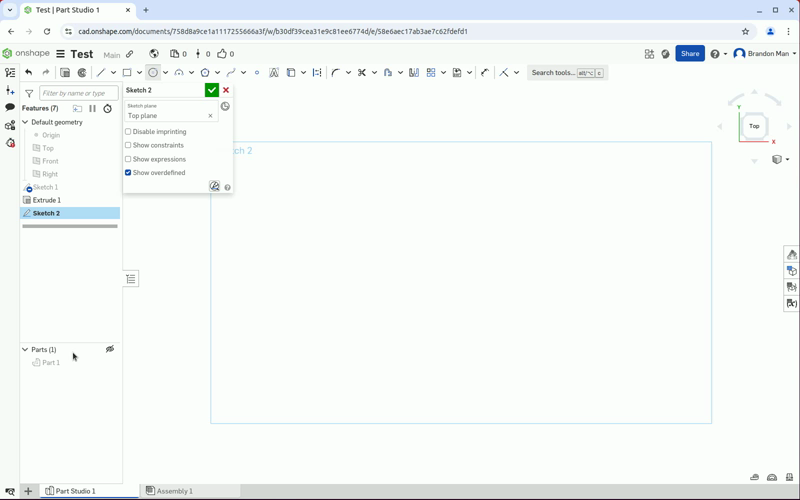
key_down(shift)
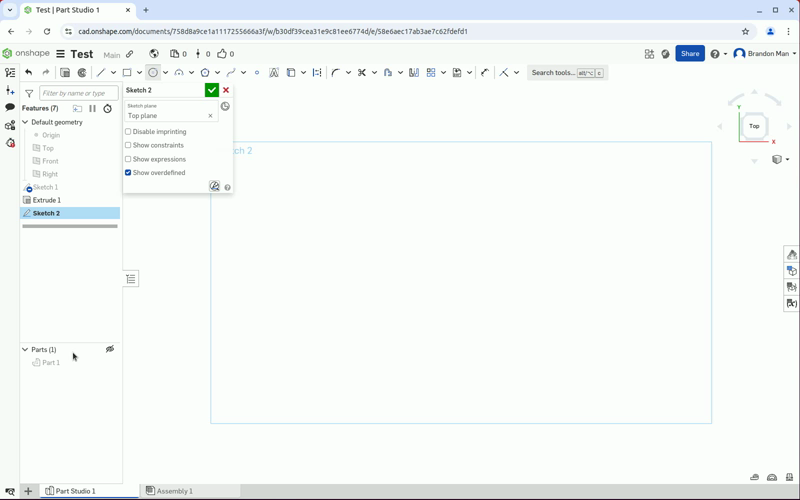
mouse_move(487, 268)
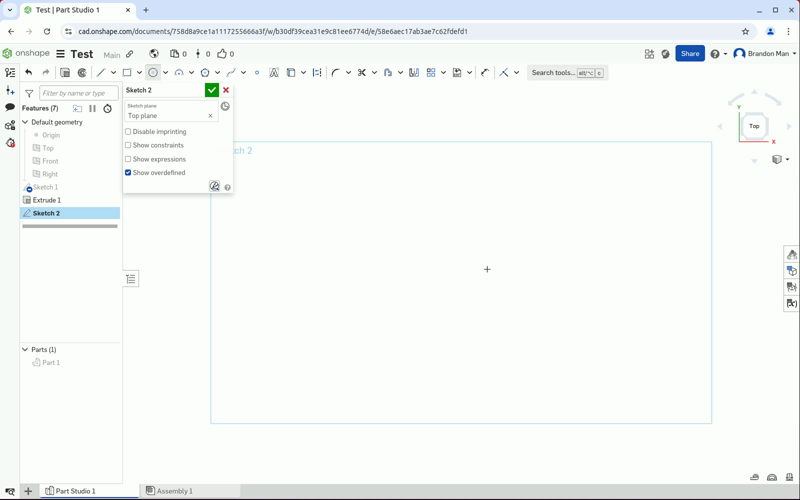
click(487, 268)
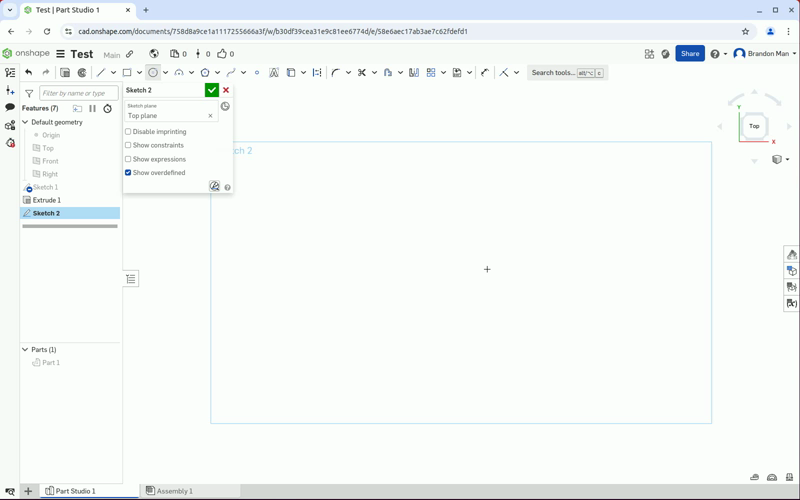
key_up(shift)
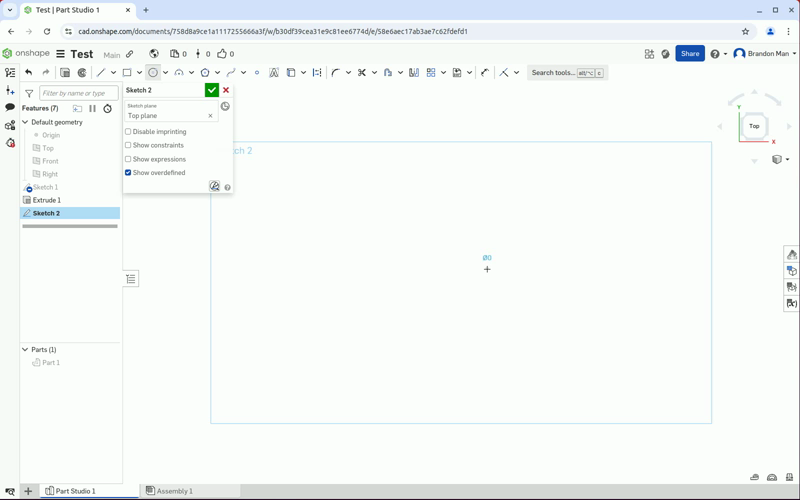
mouse_move(495, 268)
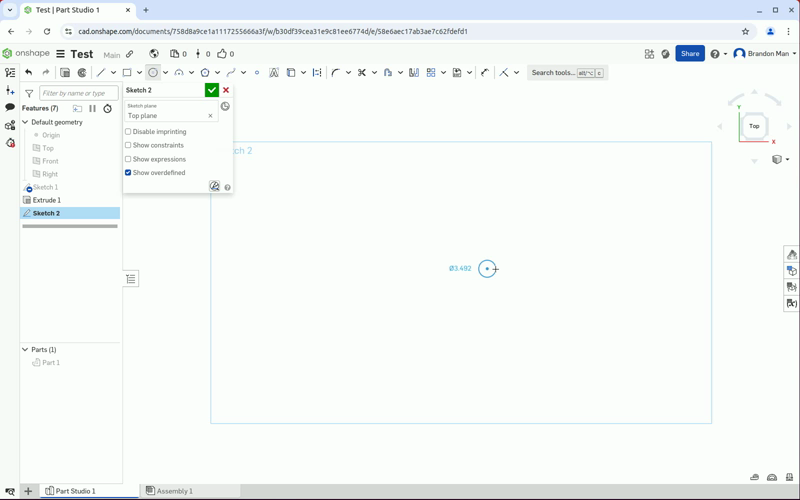
click(495, 268)
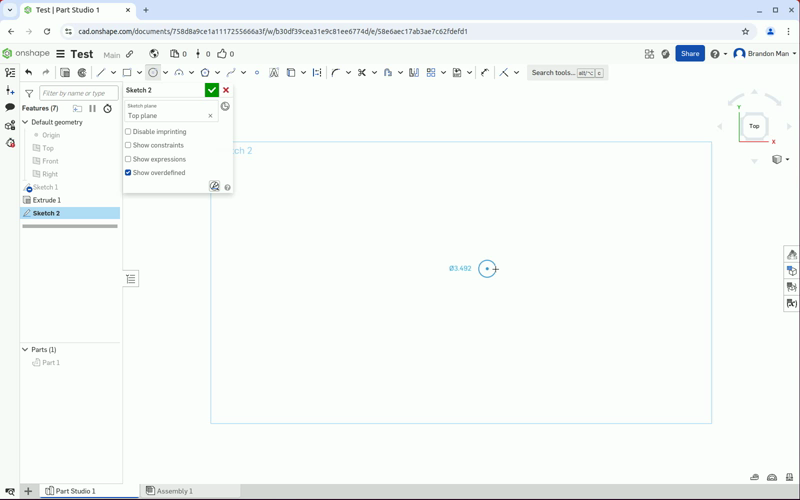
key(esc)
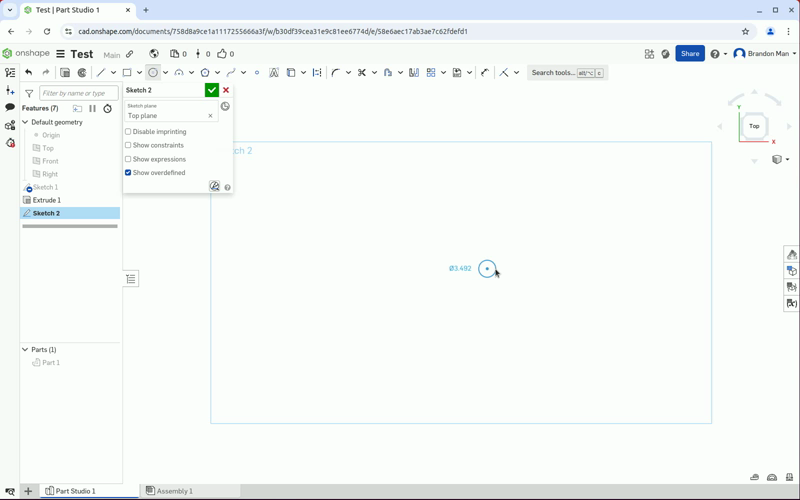
key(c)
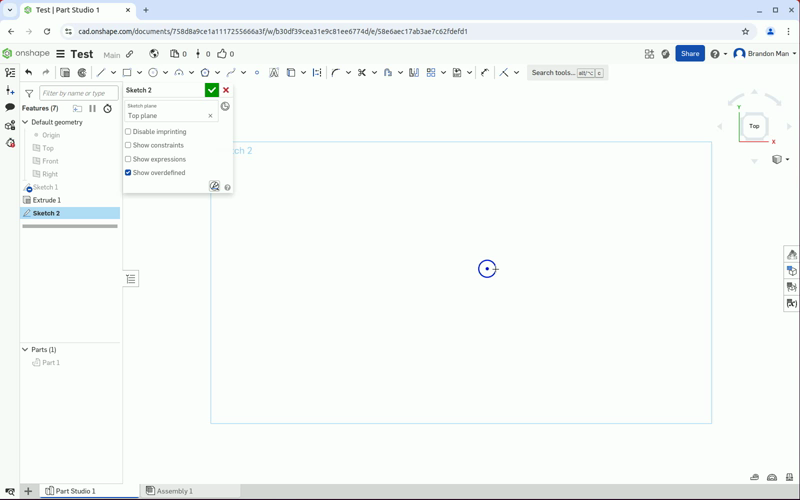
key_down(shift)
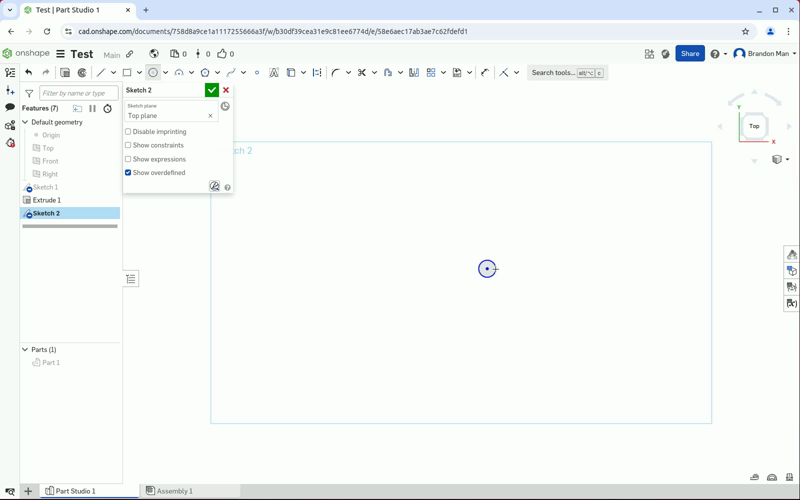
mouse_move(487, 268)
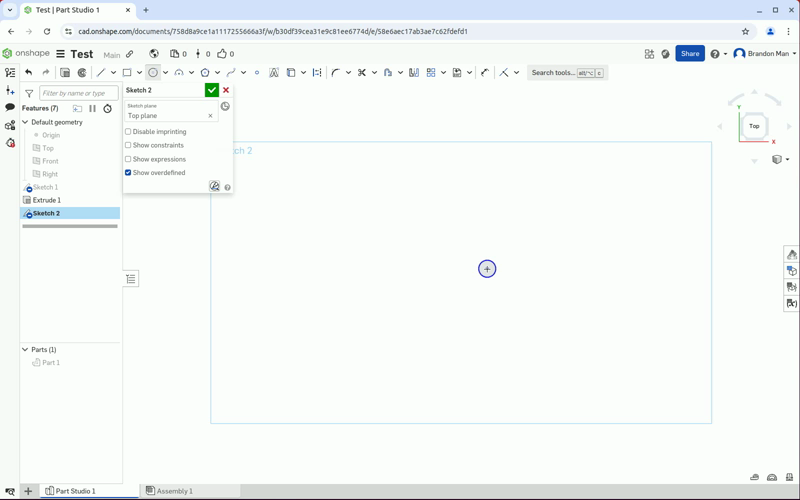
click(487, 268)
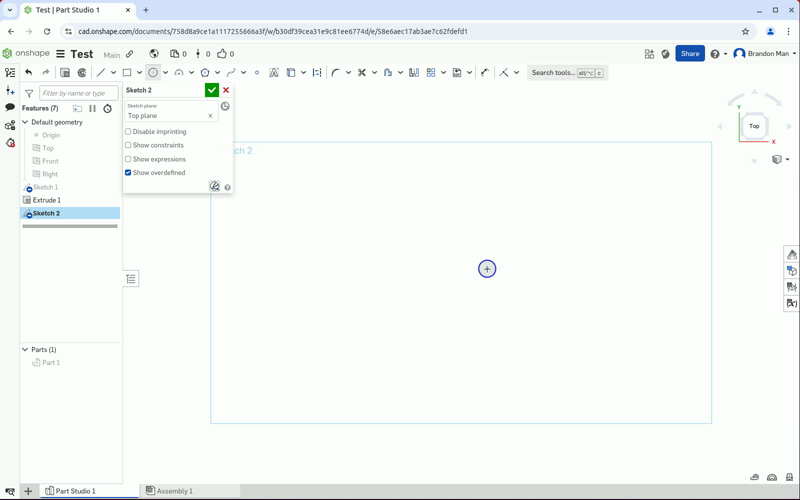
key_up(shift)
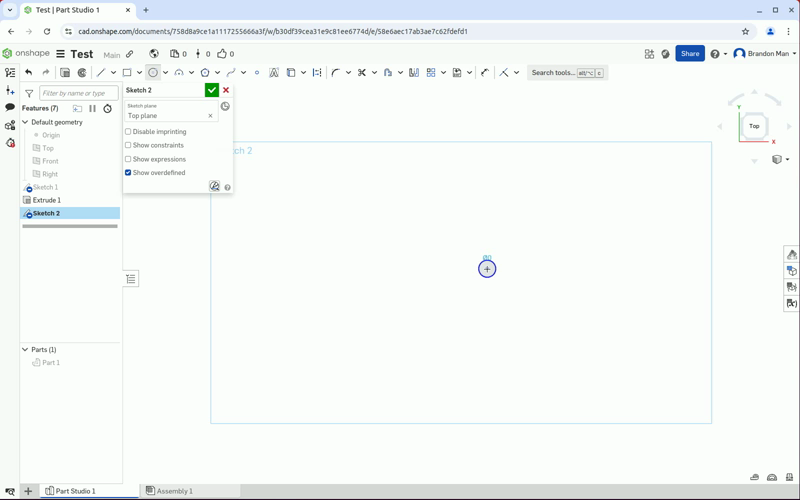
mouse_move(492, 268)
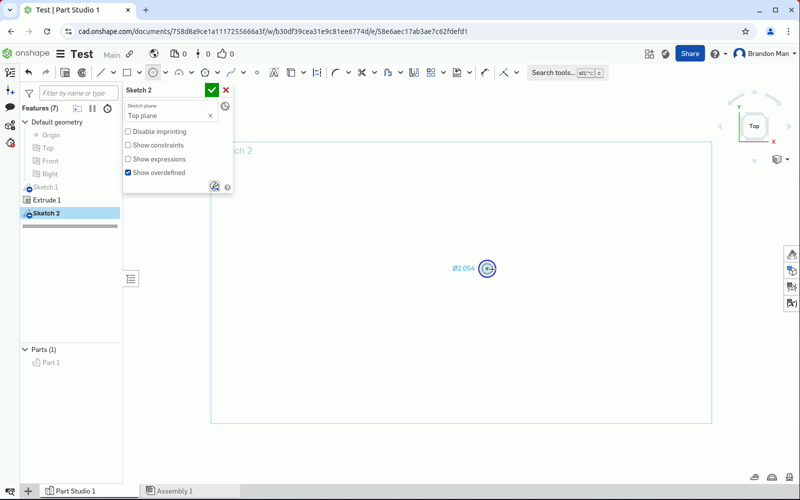
scroll(6)
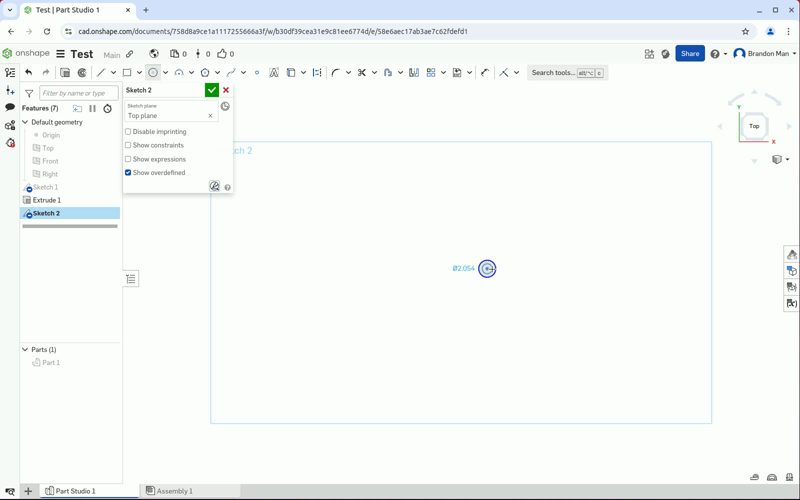
scroll(6)
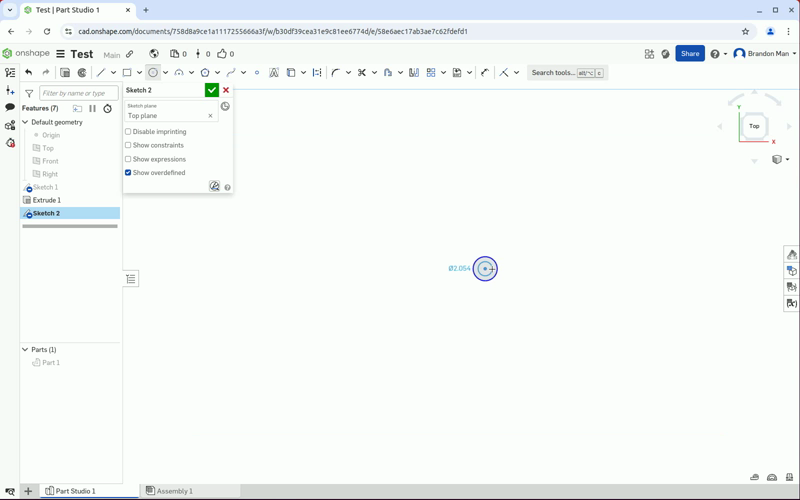
scroll(6)
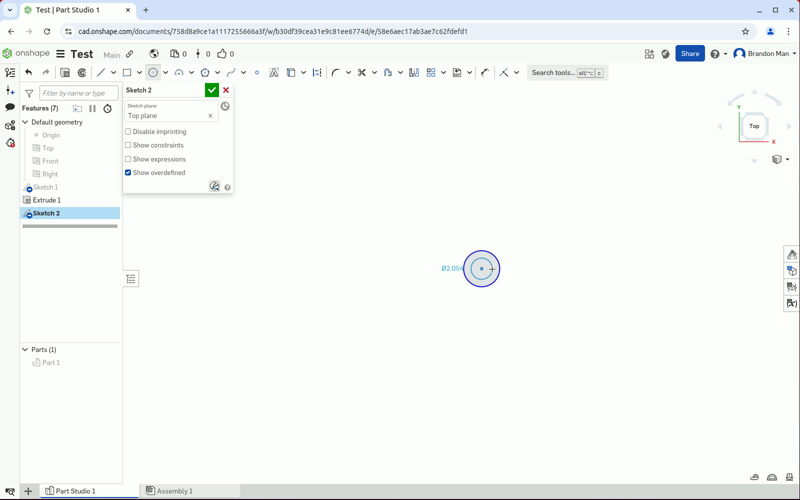
scroll(6)
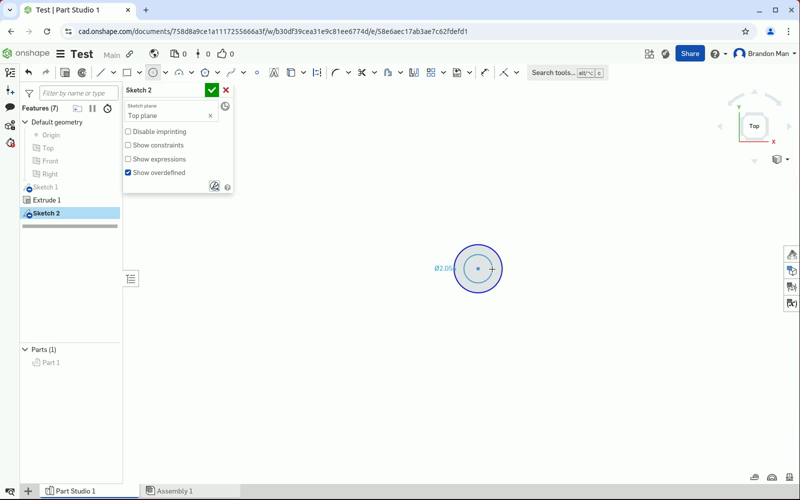
scroll(6)
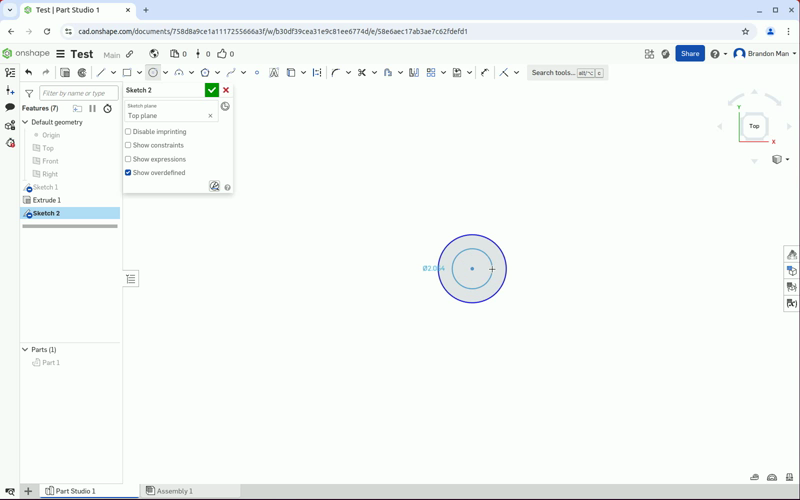
scroll(6)
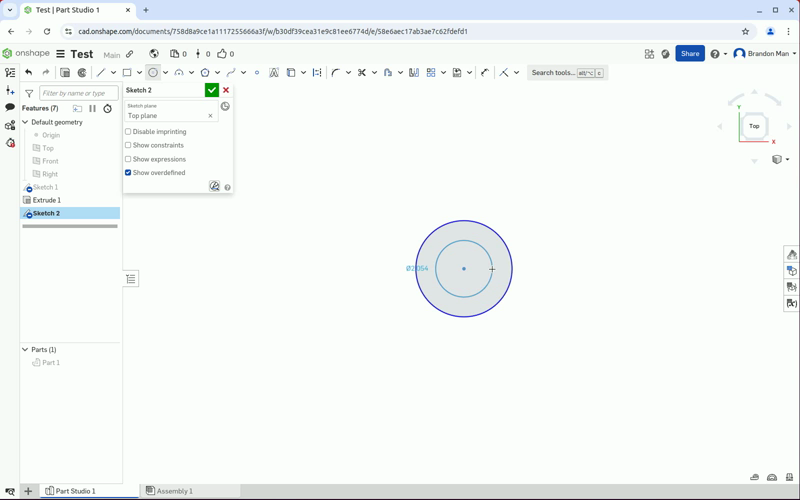
scroll(6)
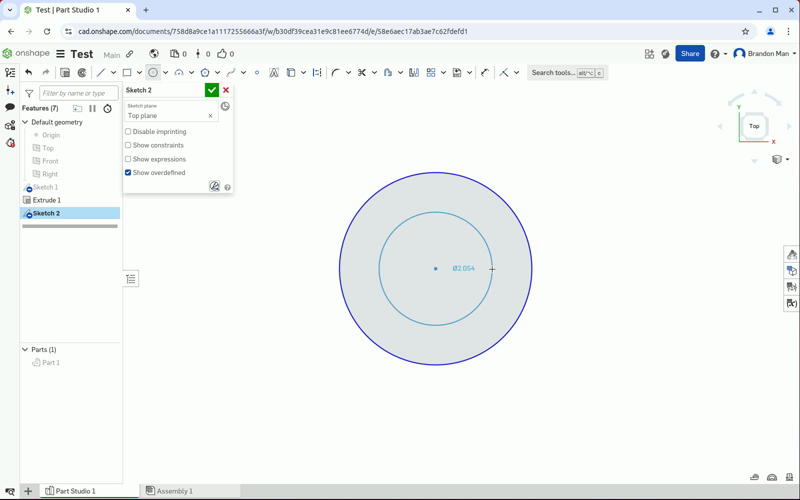
click(492, 268)
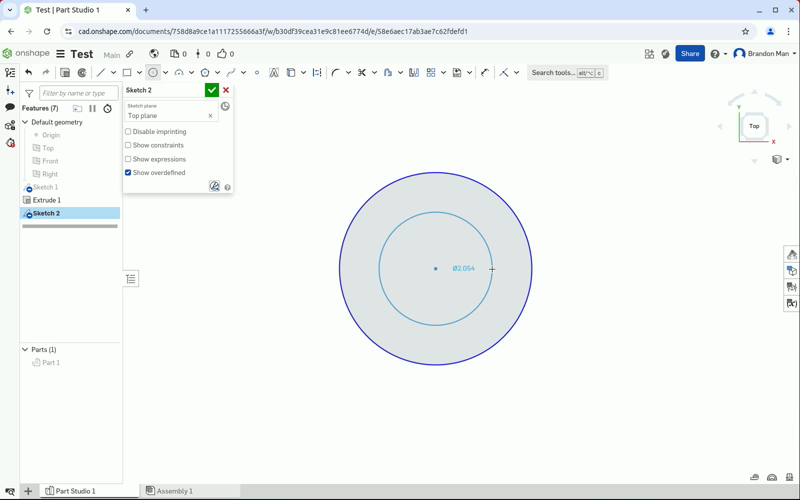
scroll(-6)
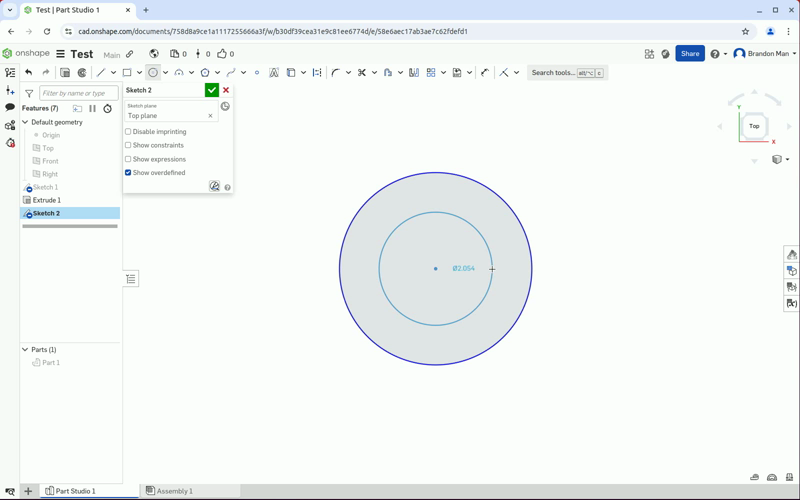
scroll(-6)
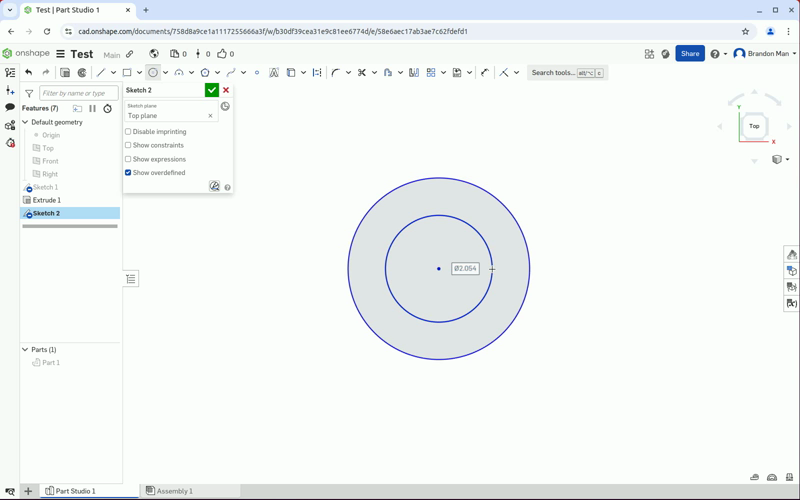
scroll(-6)
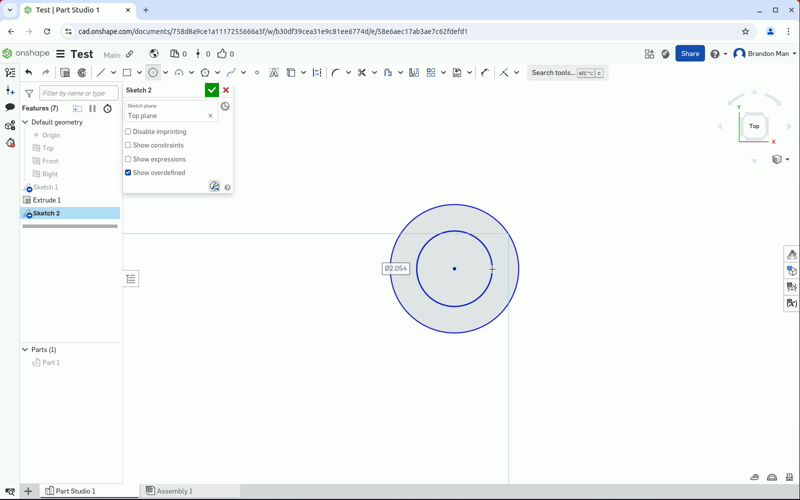
scroll(-6)
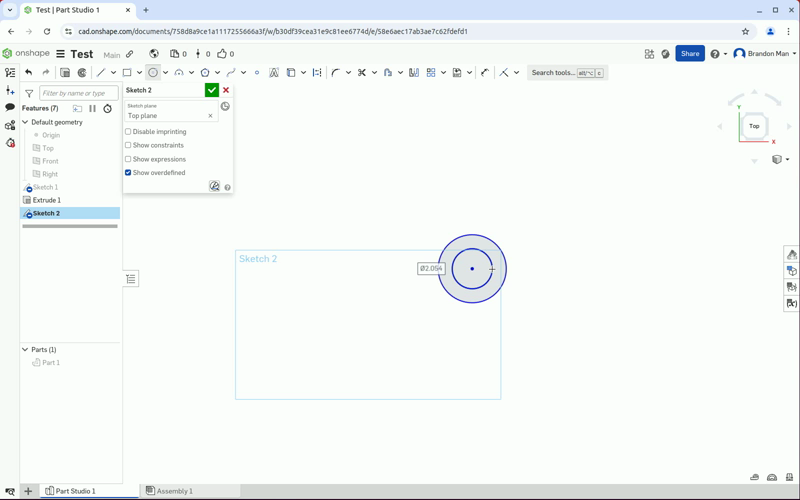
scroll(-6)
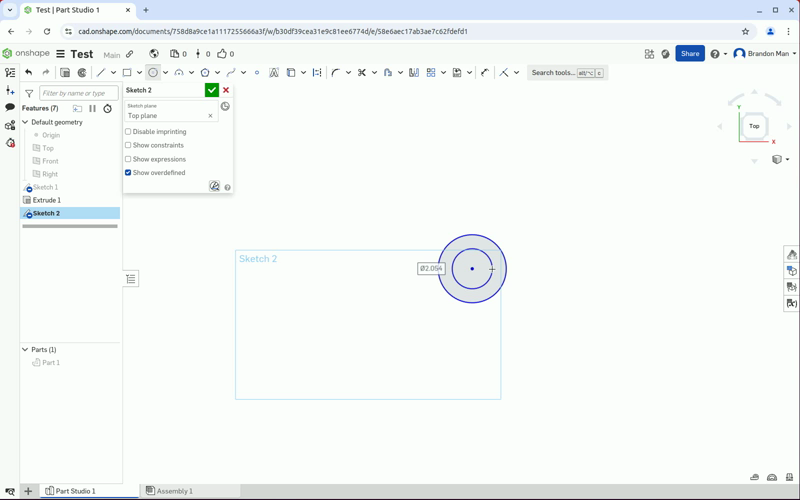
scroll(-6)
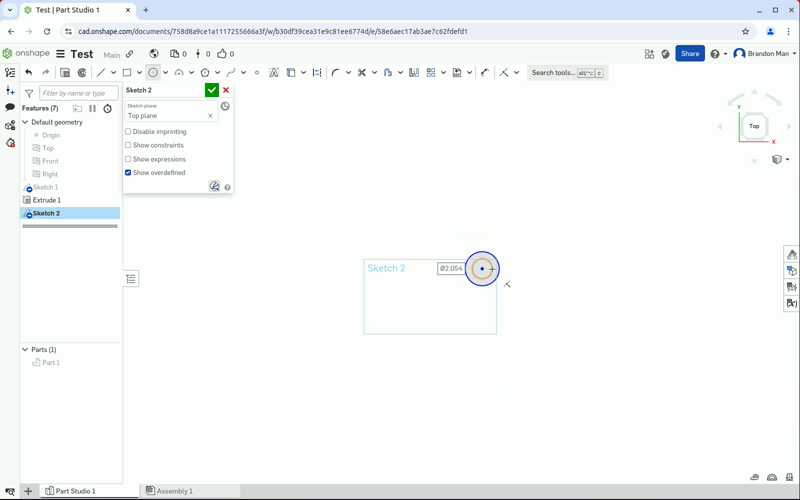
scroll(-6)
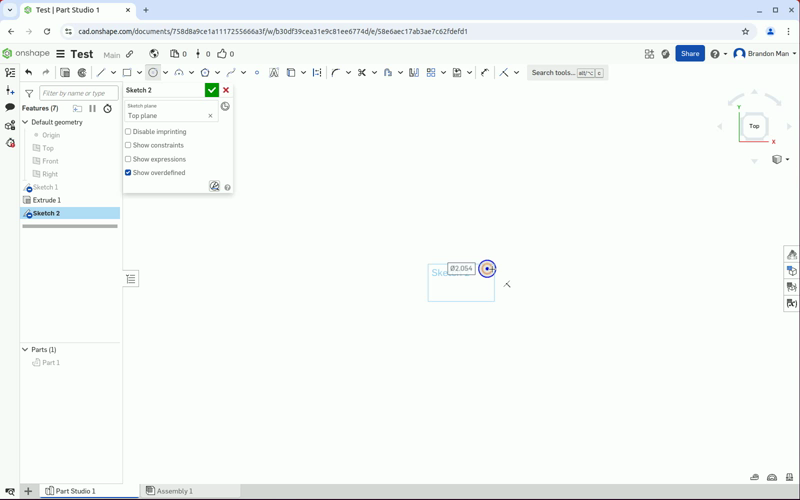
key(esc)
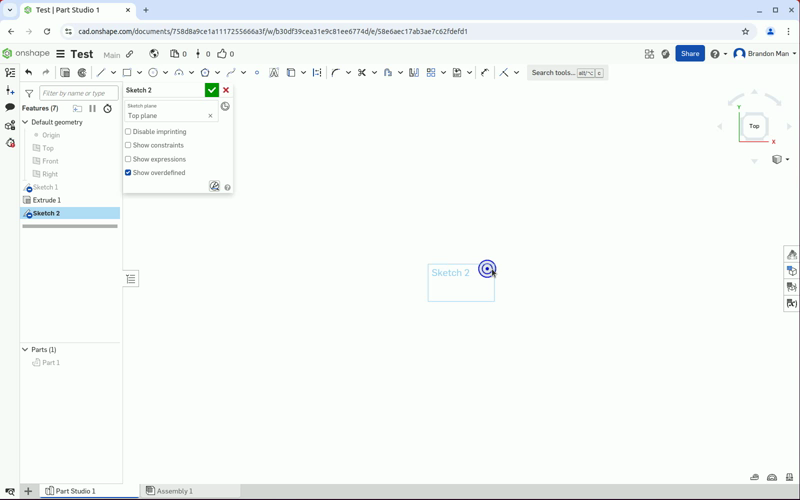
mouse_move(480, 269)
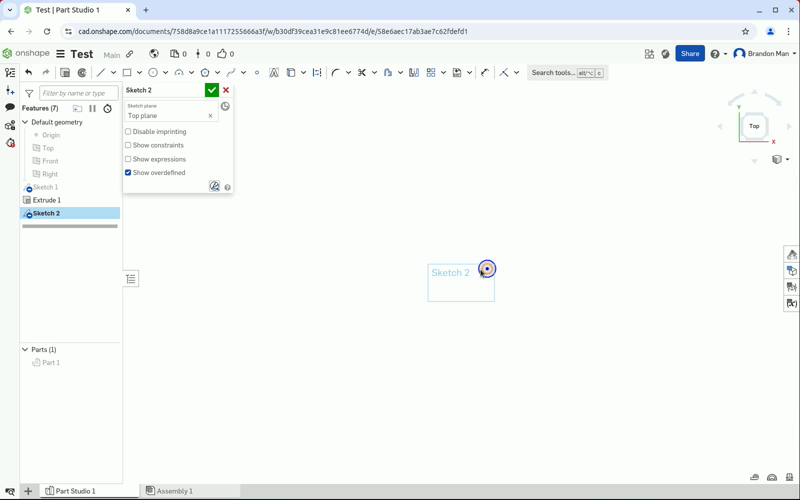
scroll(6)
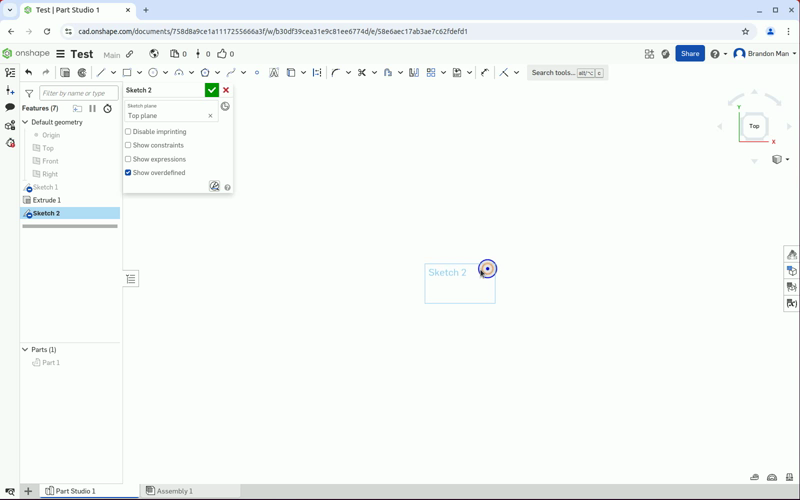
scroll(6)
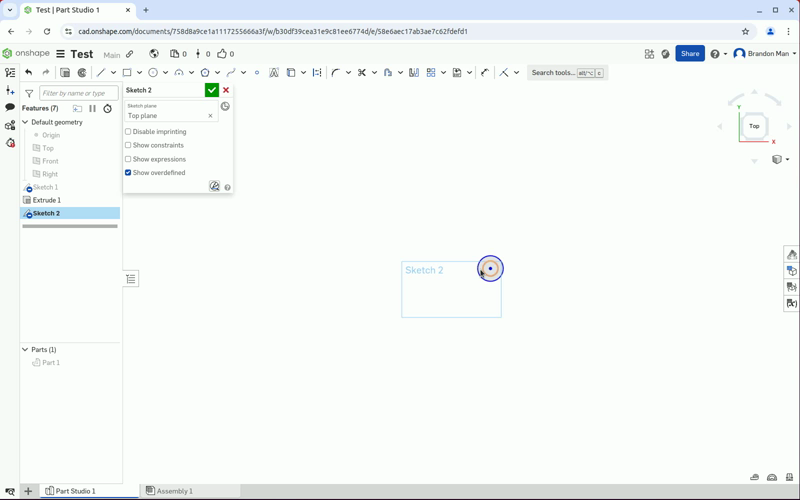
scroll(6)
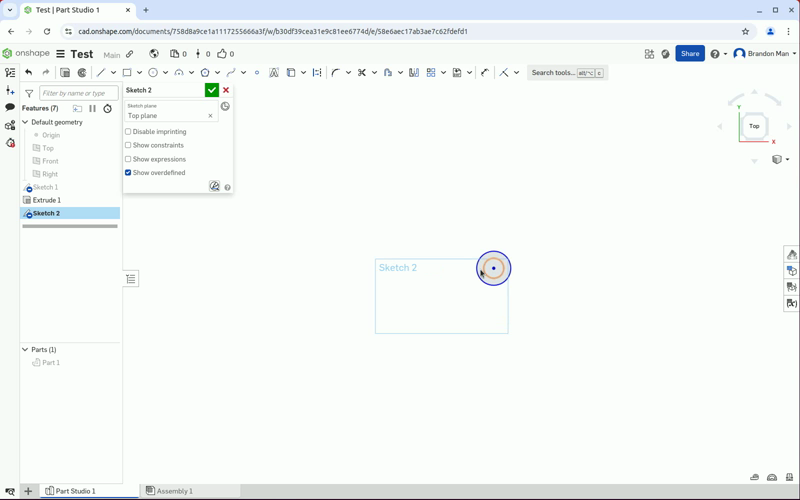
scroll(6)
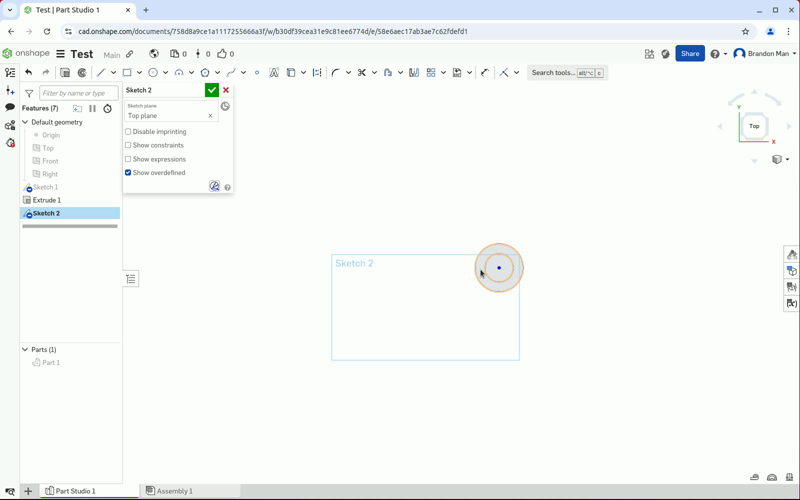
scroll(6)
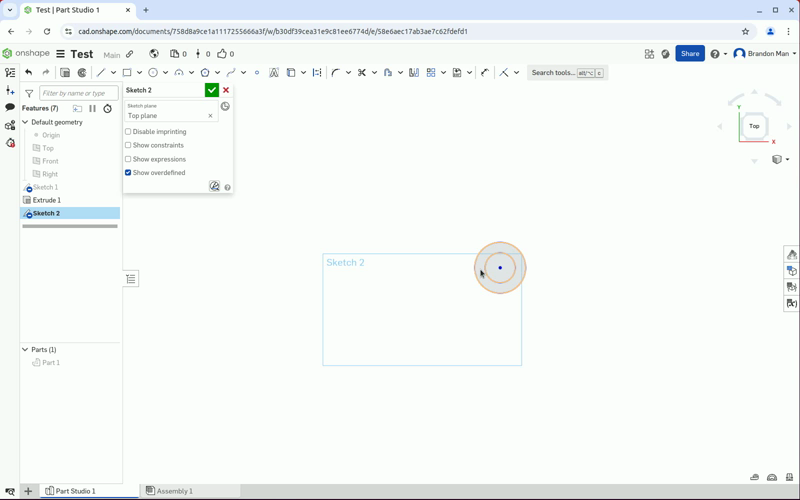
scroll(6)
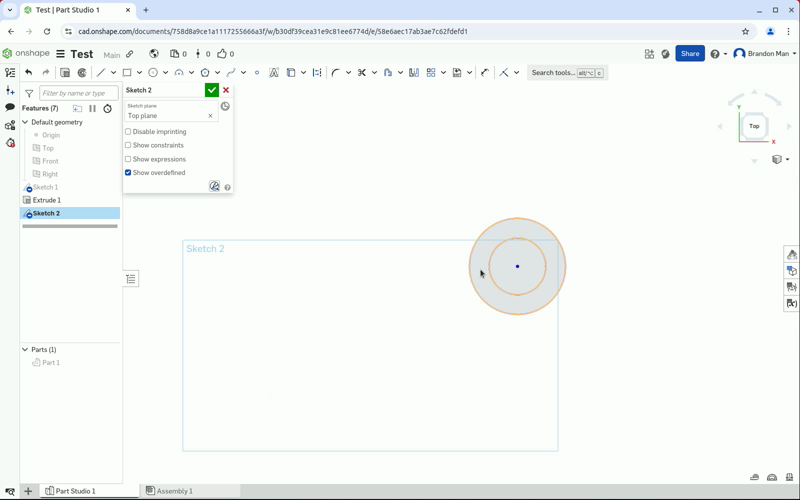
scroll(6)
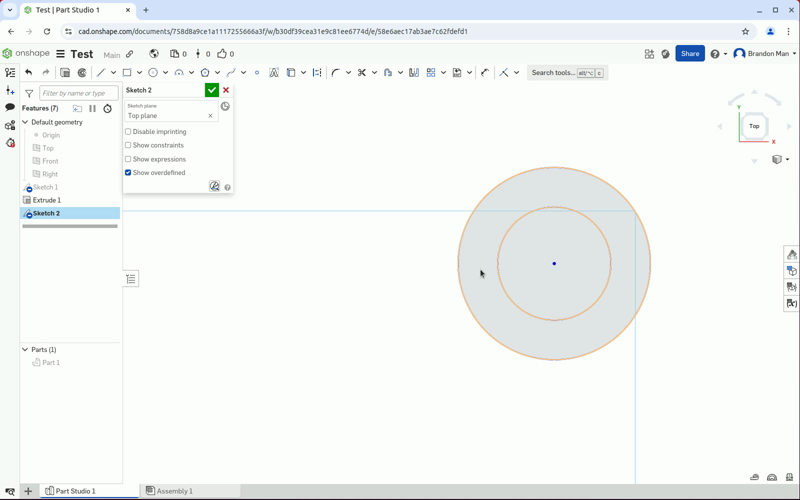
click(480, 269)
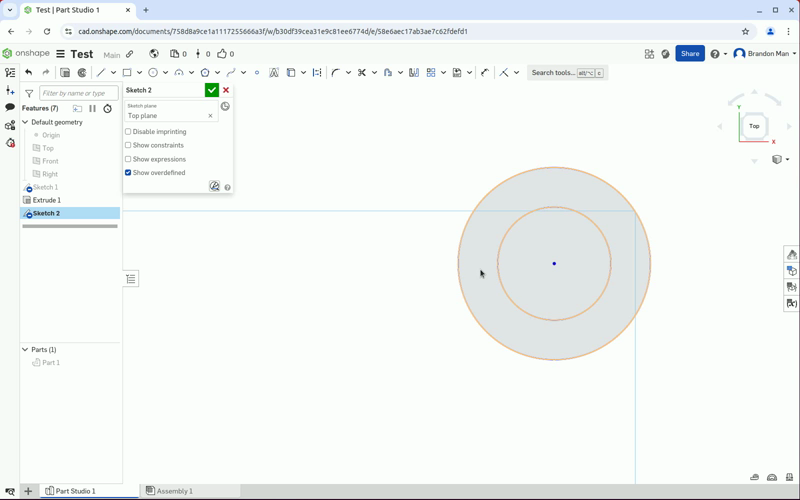
scroll(-6)
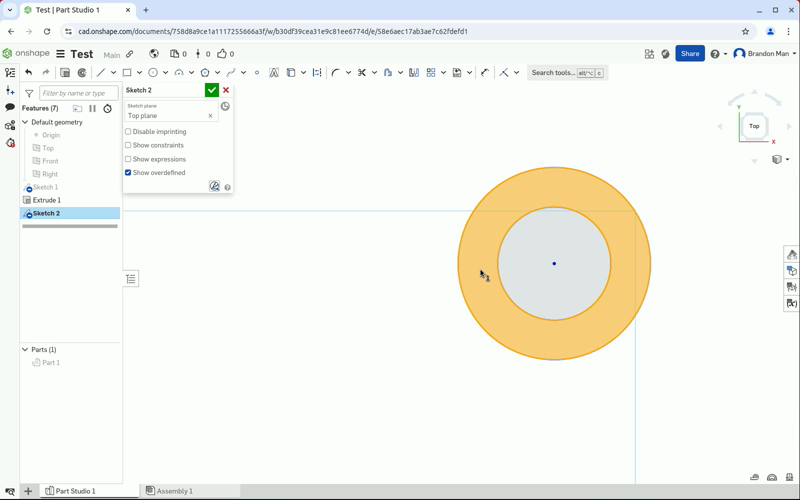
scroll(-6)
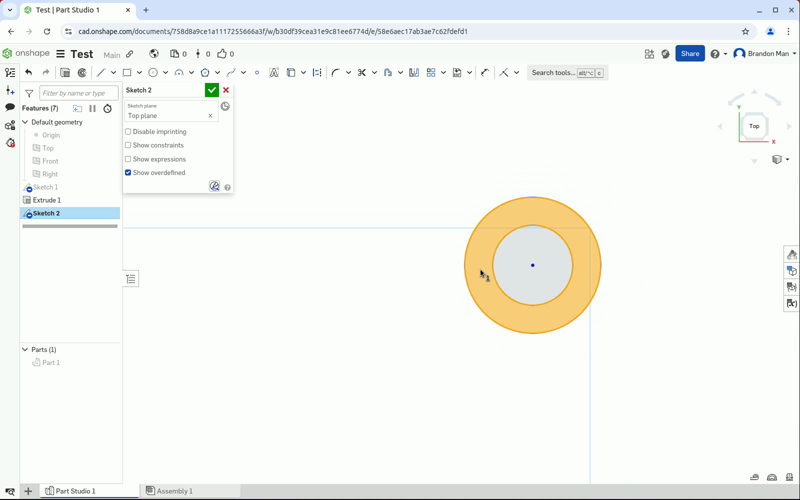
scroll(-6)
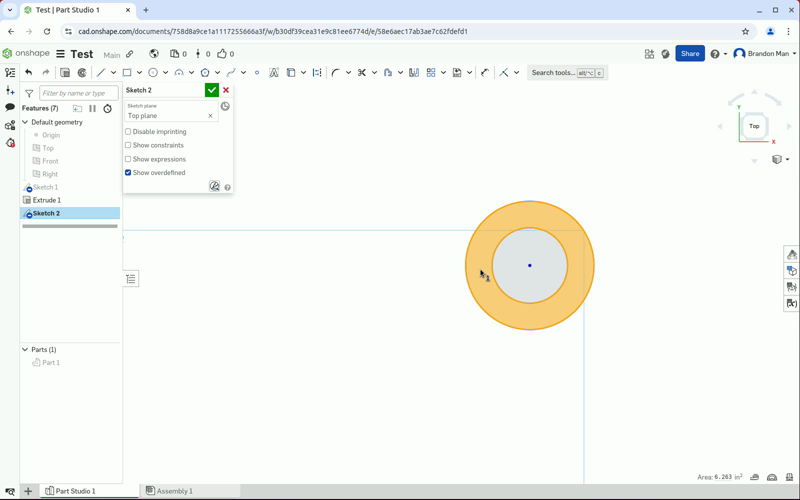
scroll(-6)
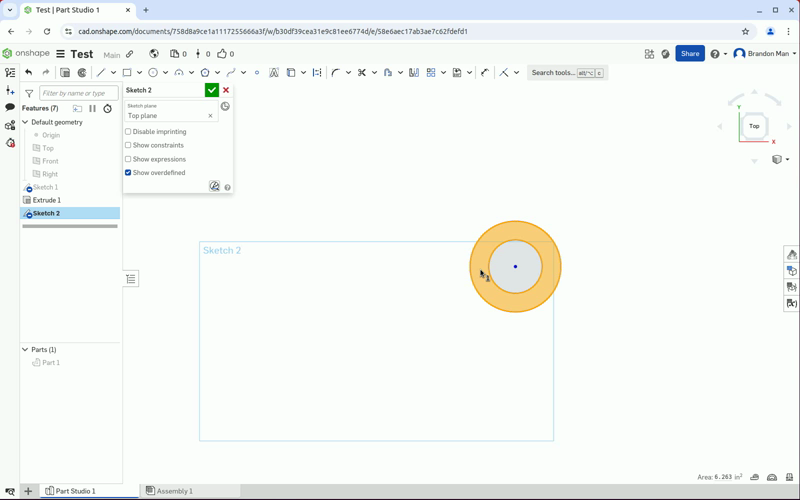
scroll(-6)
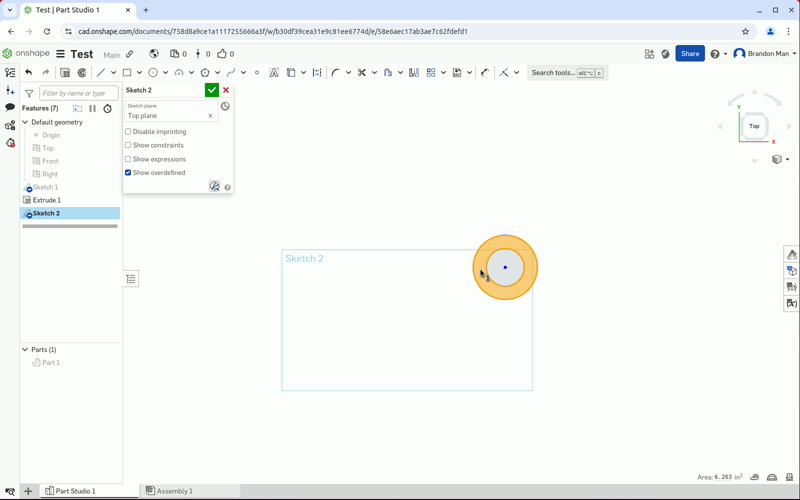
scroll(-6)
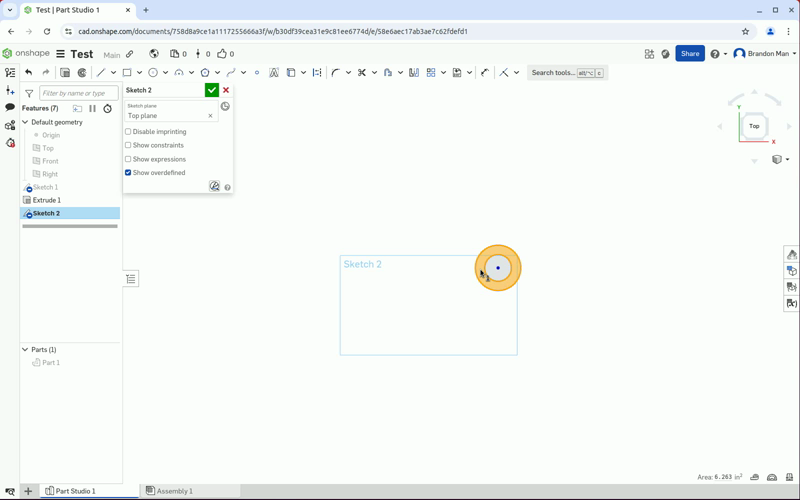
scroll(-6)
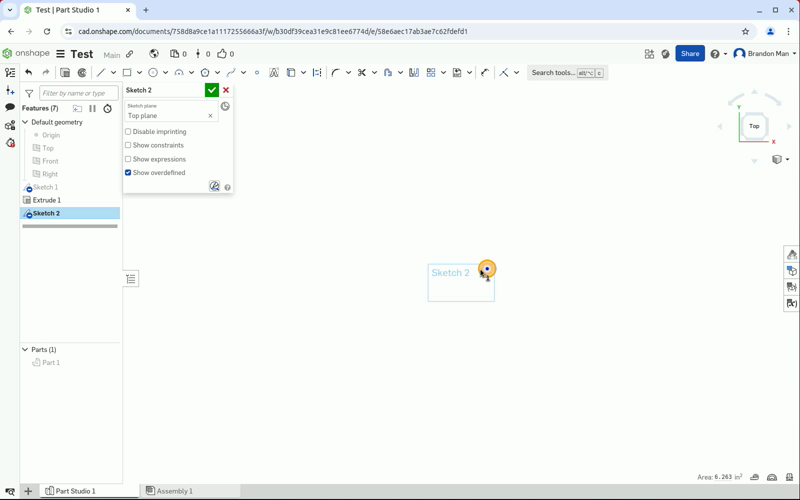
mouse_move(73, 352)
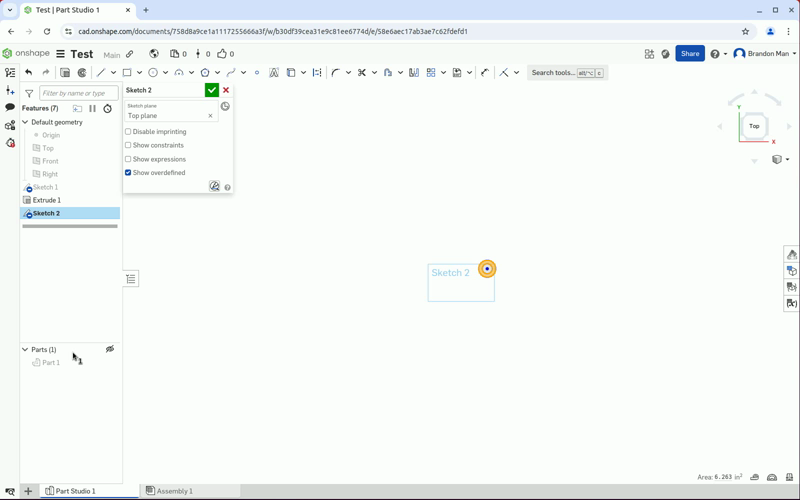
key(shift+y)
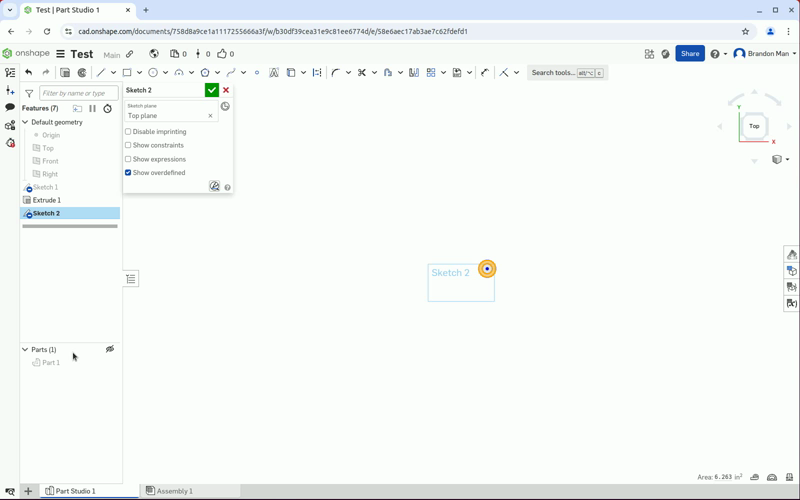
key(shift+e)
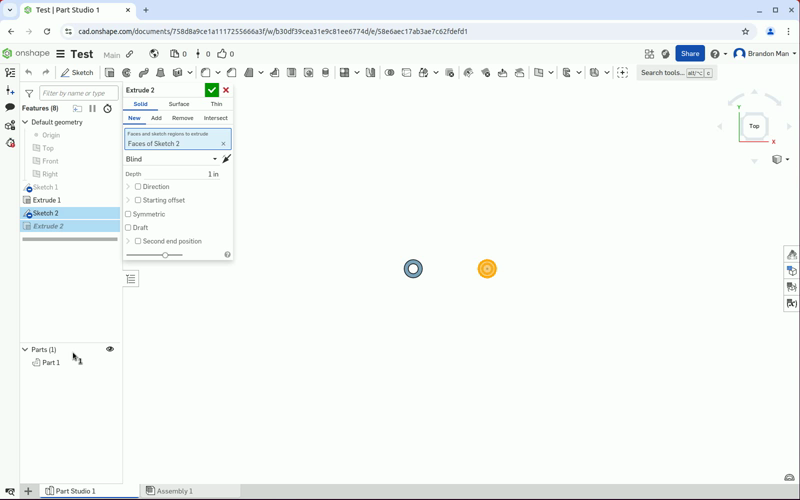
mouse_move(143, 106)
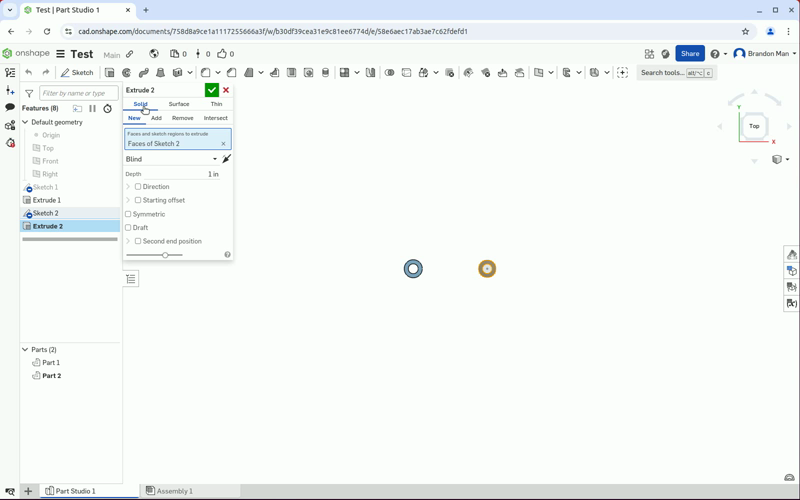
click(143, 106)
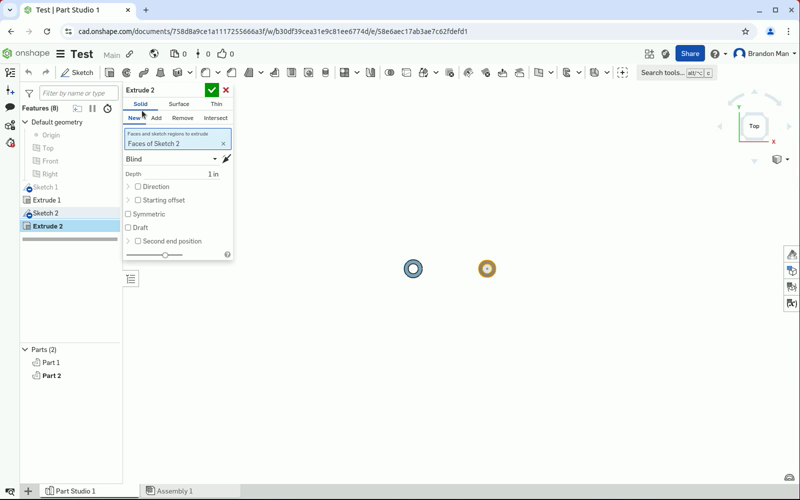
mouse_move(137, 120)
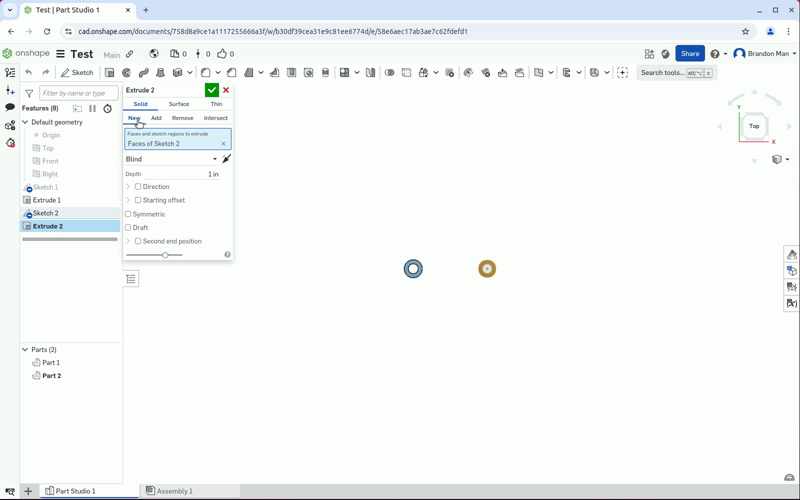
click(137, 120)
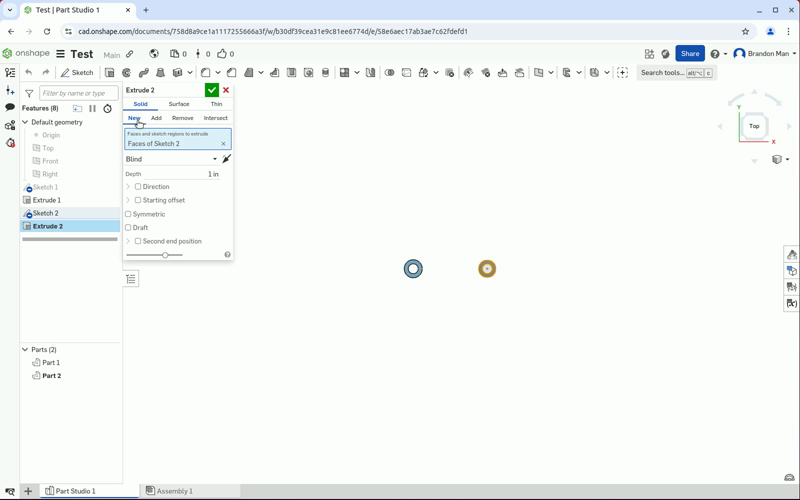
key(tab, 4)
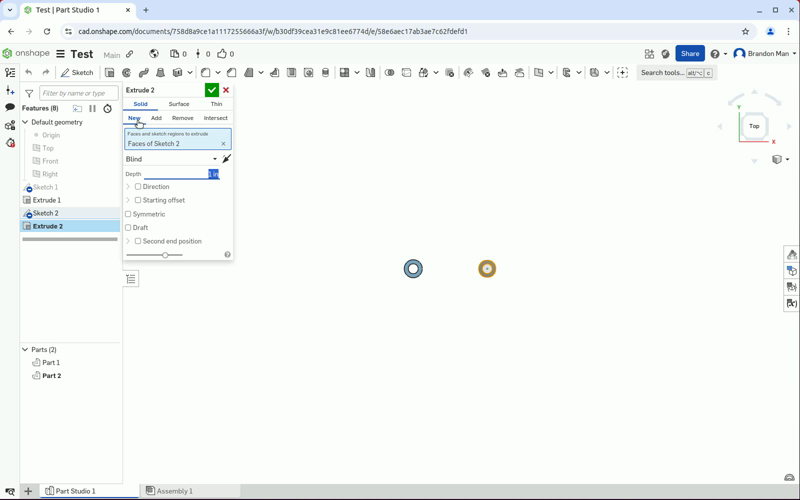
text(2.889)
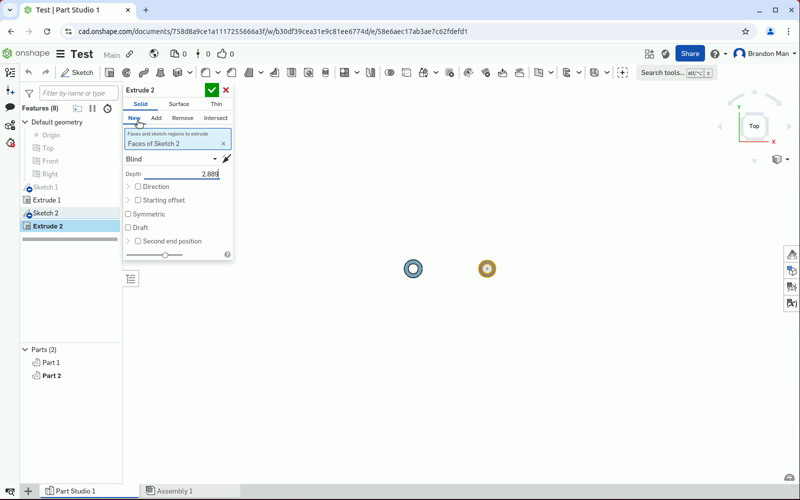
key(enter)
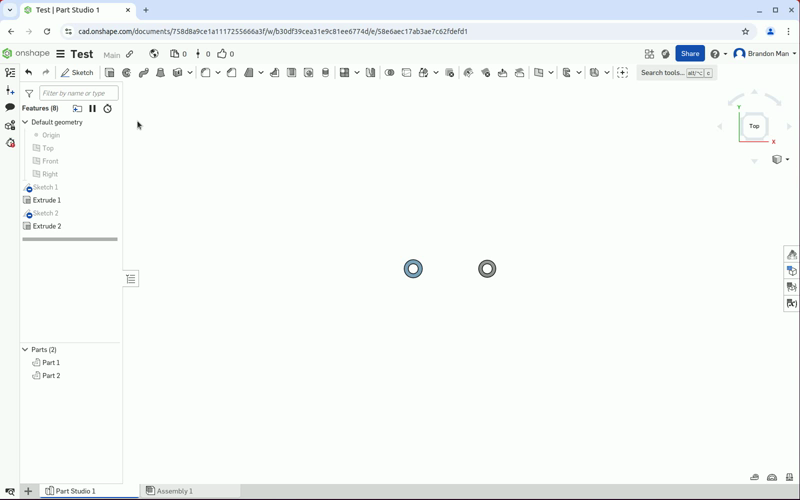
key(shift+h)
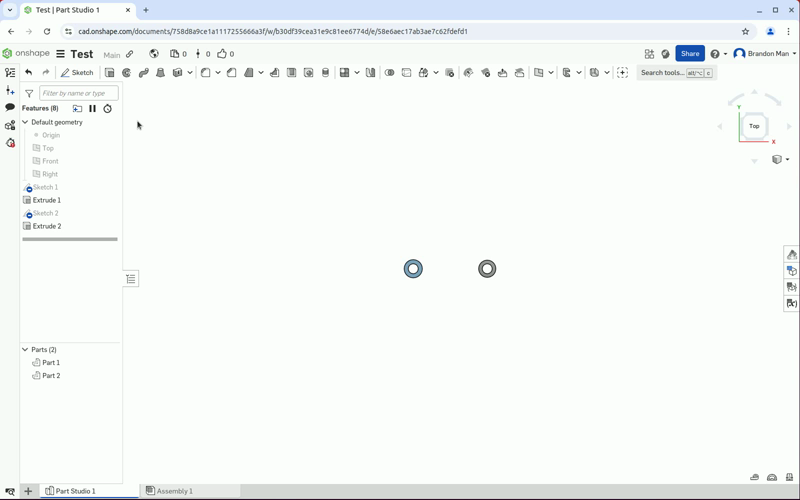
key(shift+h)
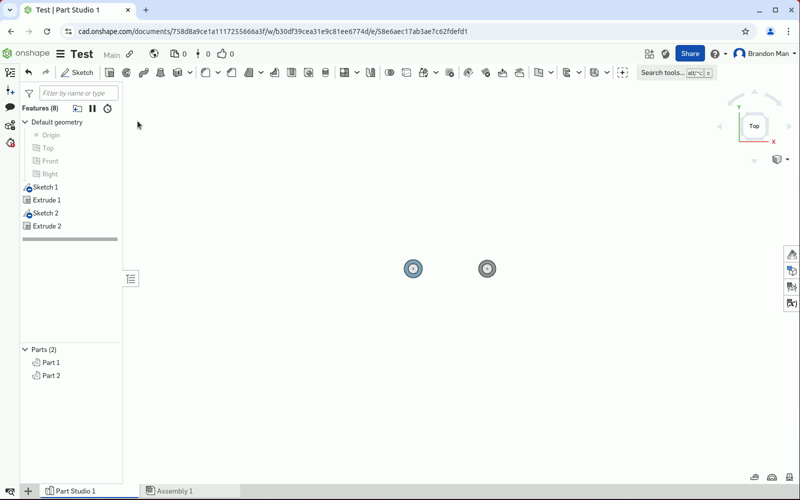
key(shift+7)
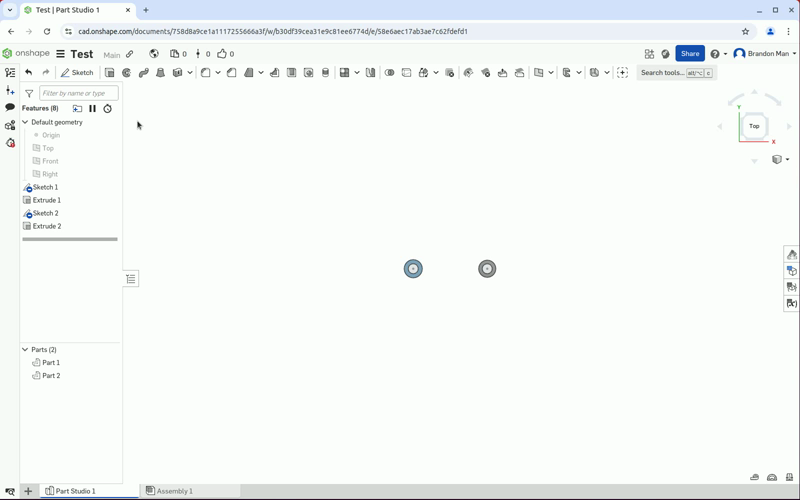
key(up, 3)
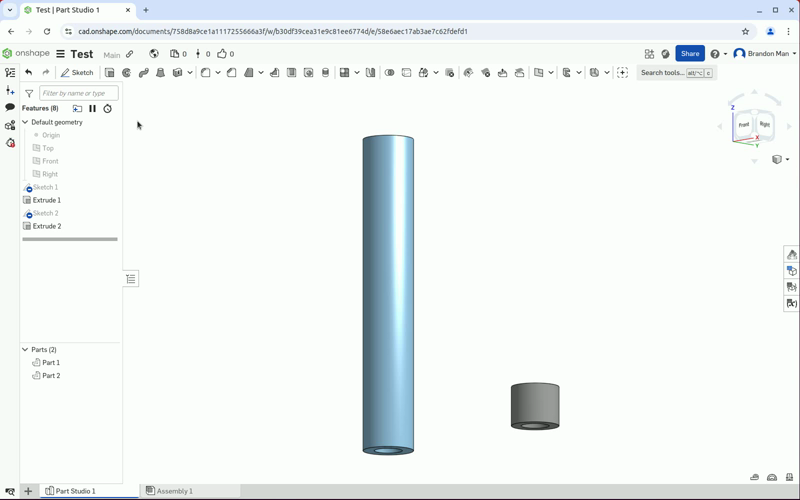
key(left, 3)
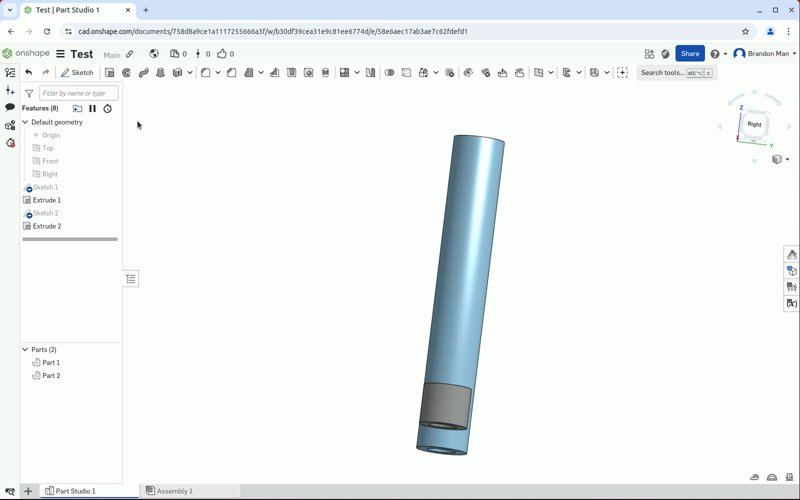
key(right, 3)
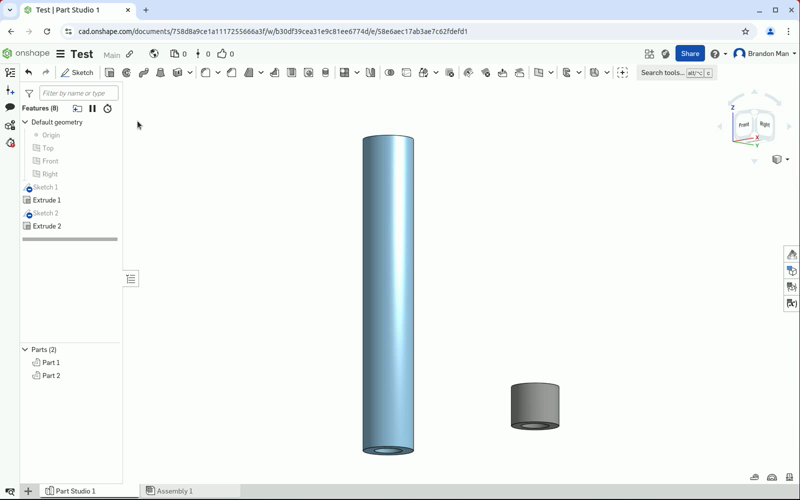
key(down, 3)
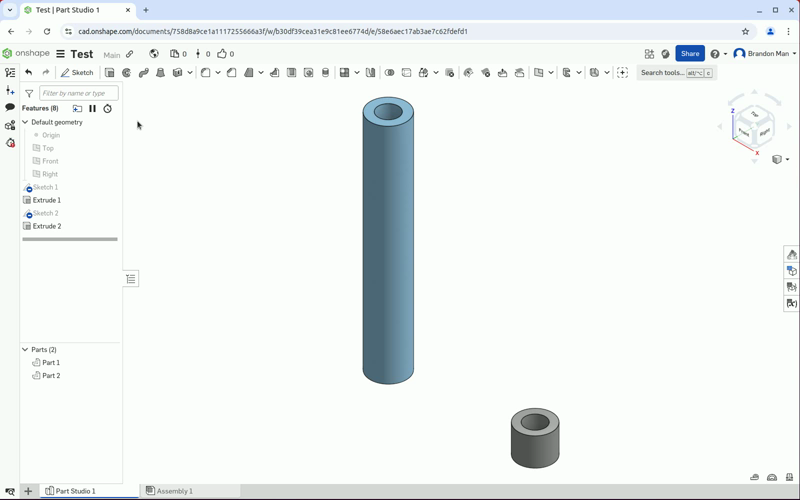
mouse_move(73, 189)
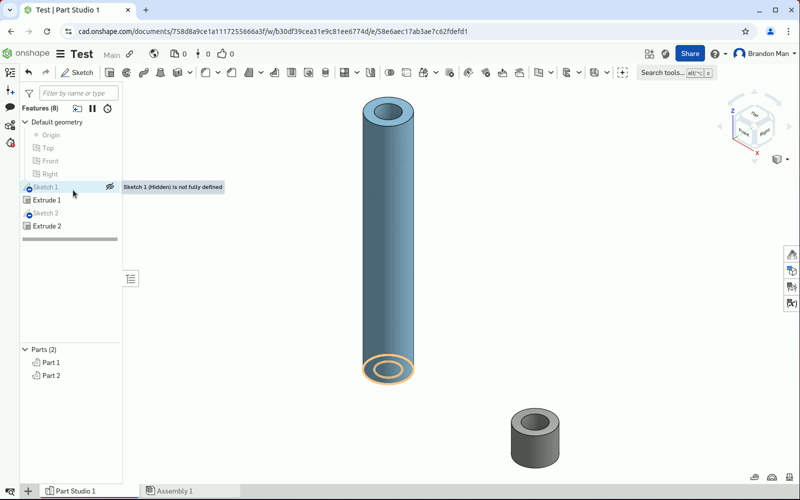
click(73, 189)